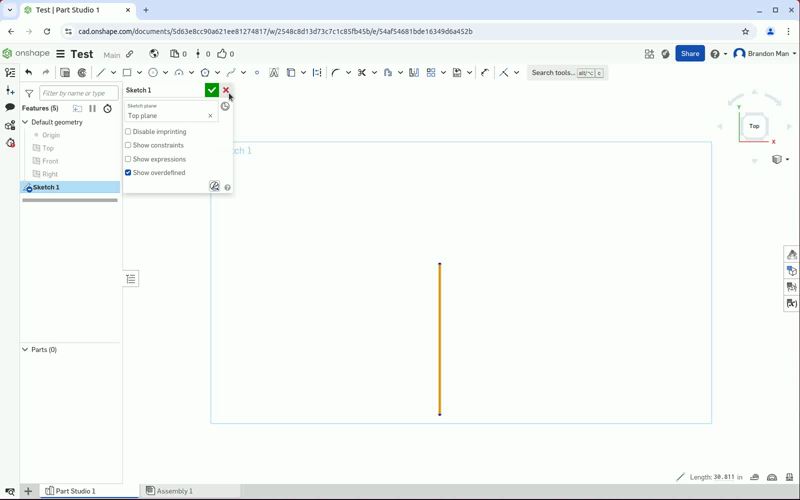
key(shift+h)
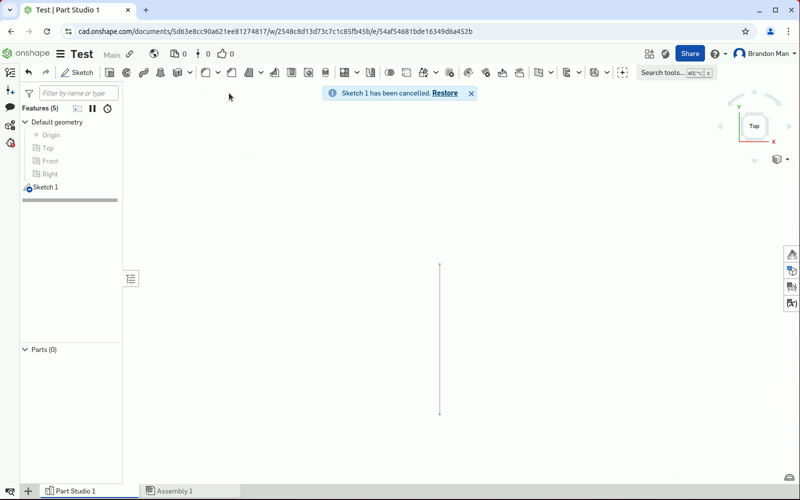
key(shift+s)
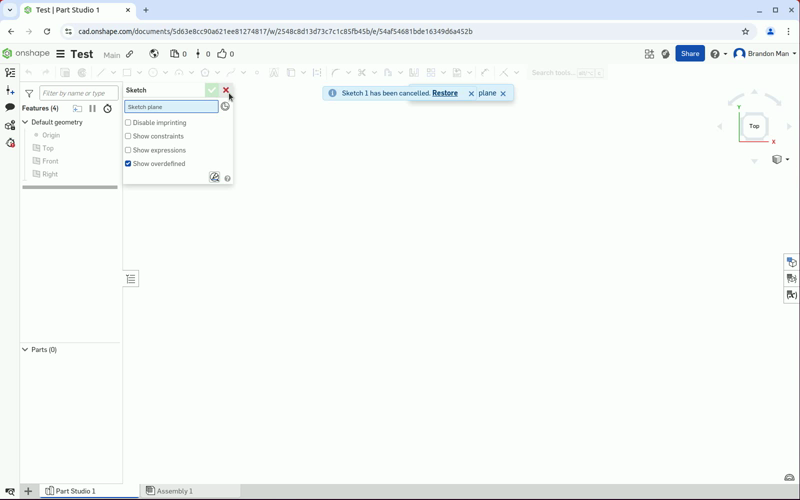
mouse_move(73, 150)
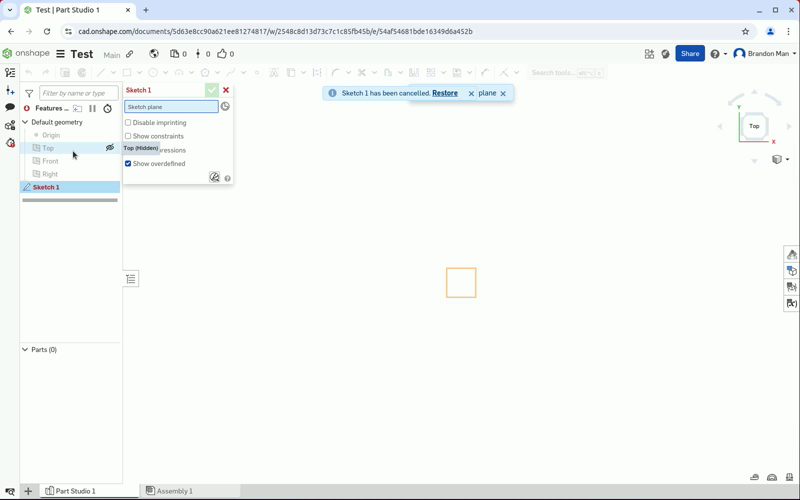
click(73, 150)
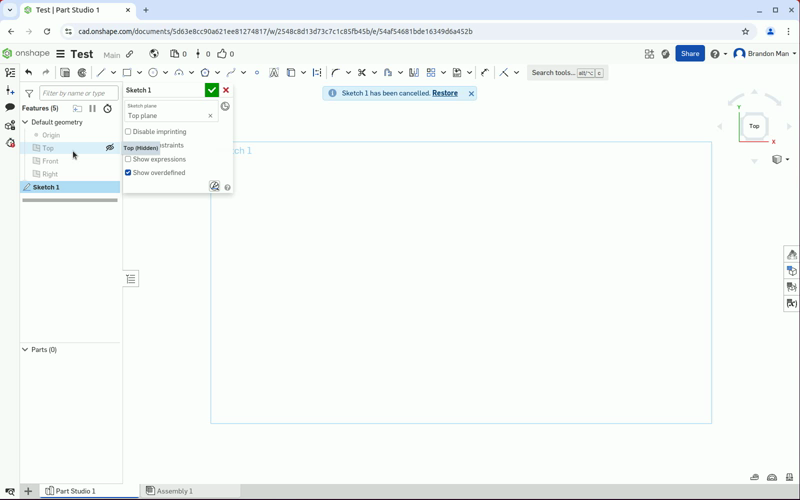
mouse_move(73, 352)
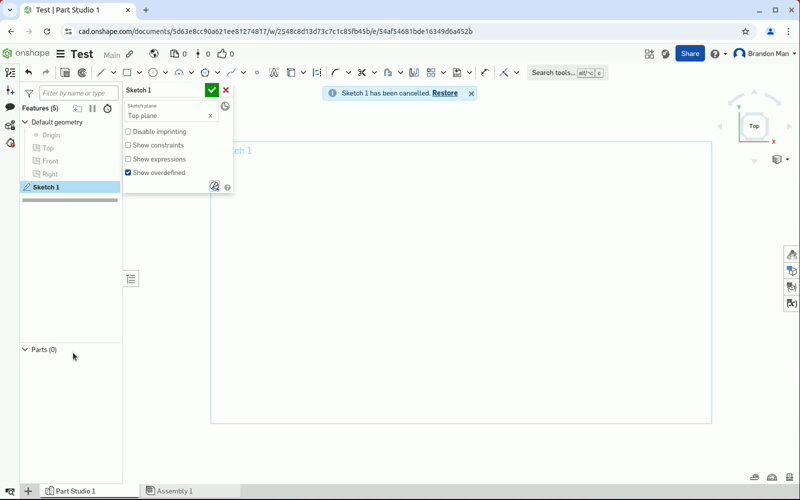
key(y)
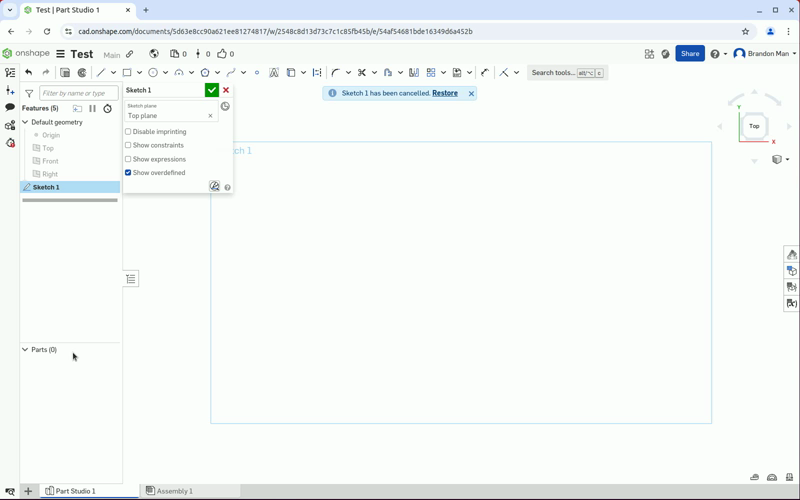
key(l)
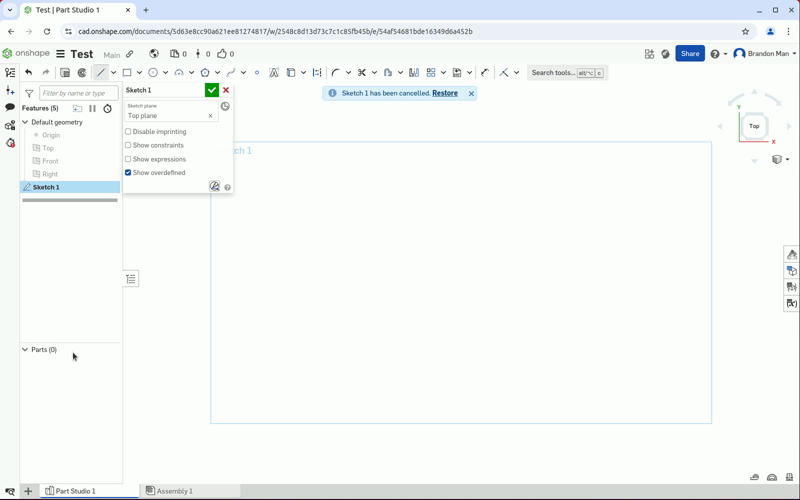
key_down(shift)
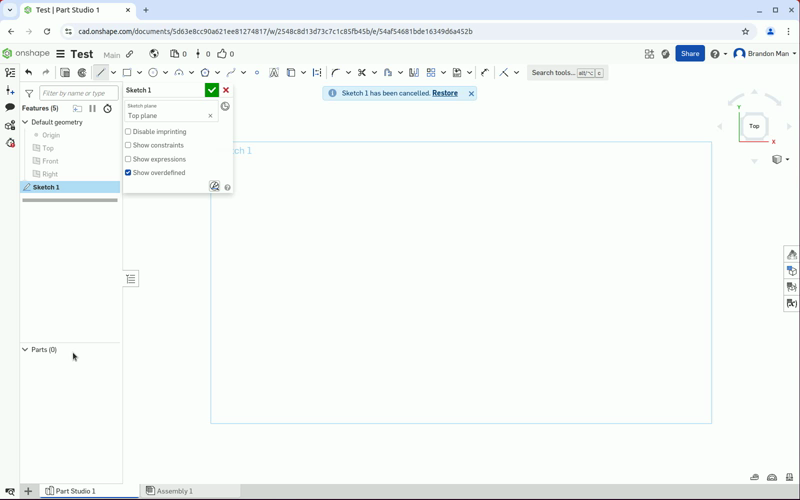
mouse_move(460, 282)
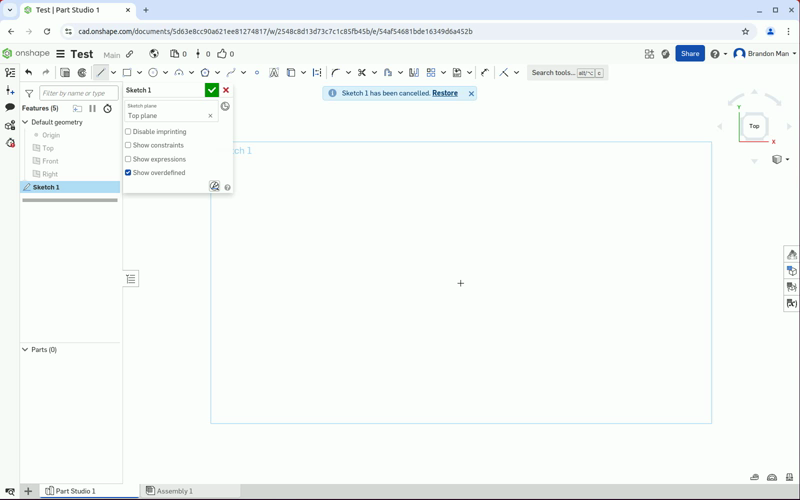
click(460, 282)
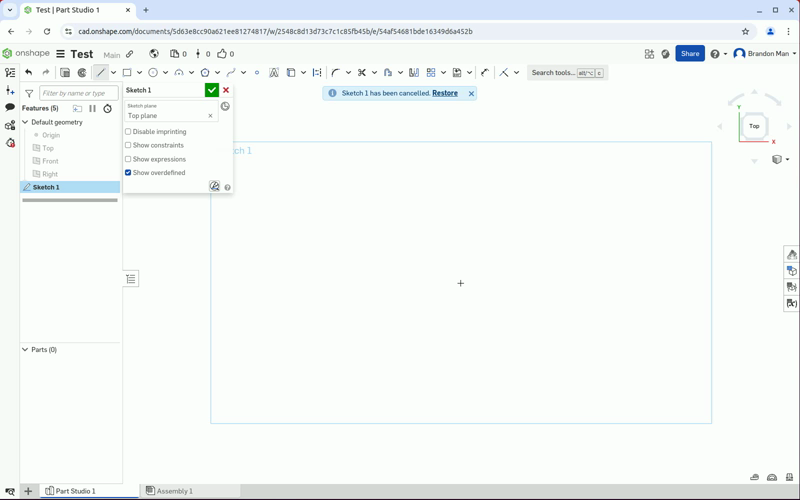
key_up(shift)
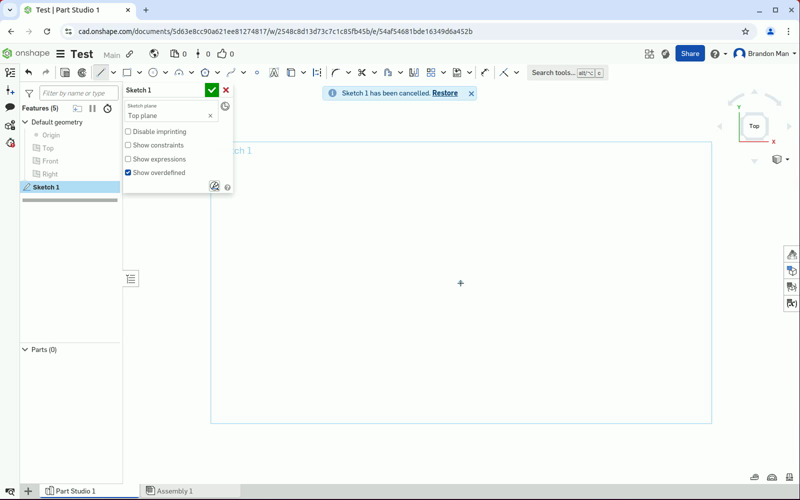
key_down(shift)
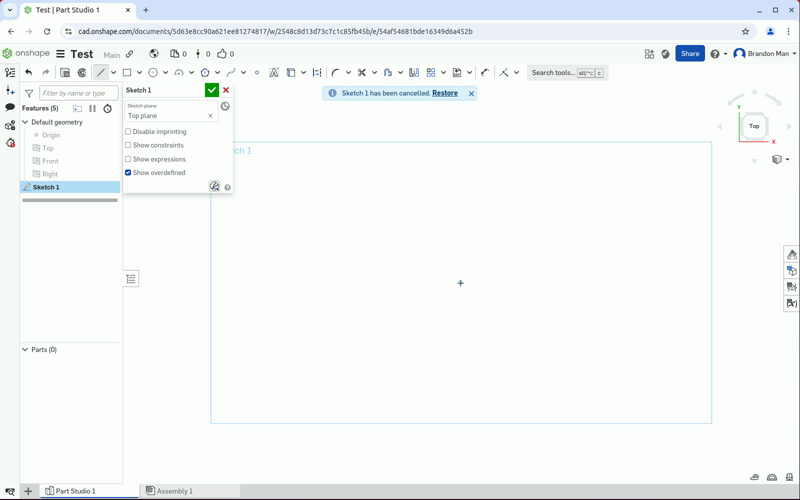
mouse_move(535, 282)
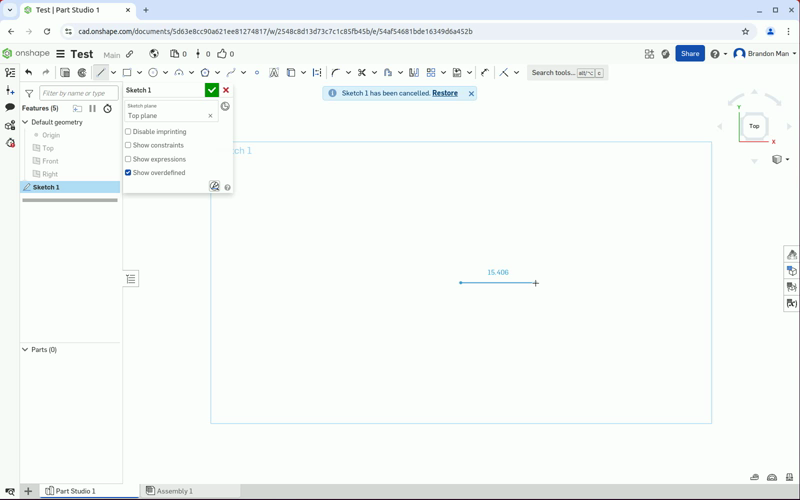
click(535, 282)
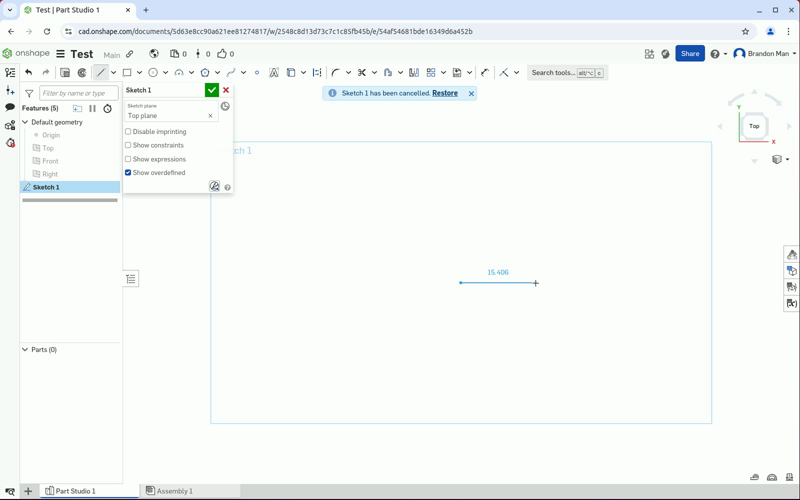
key_up(shift)
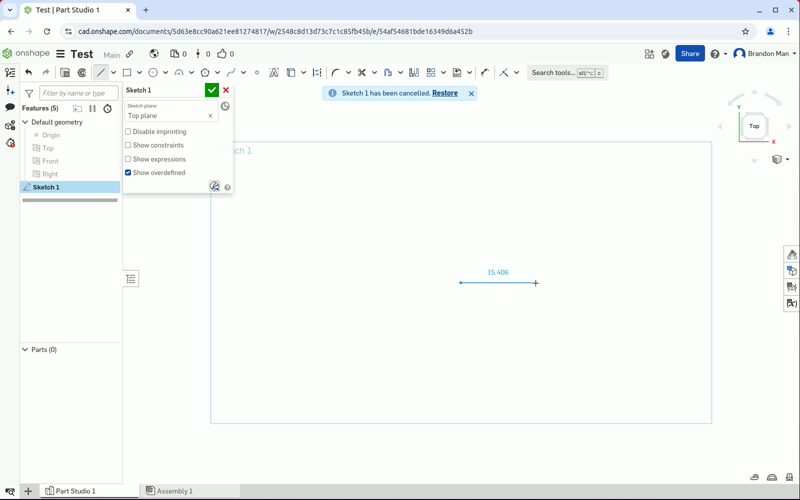
key_down(shift)
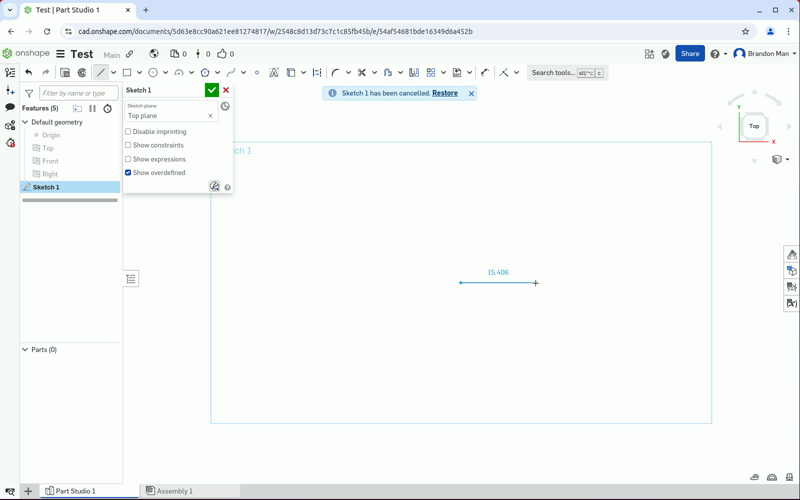
mouse_move(535, 170)
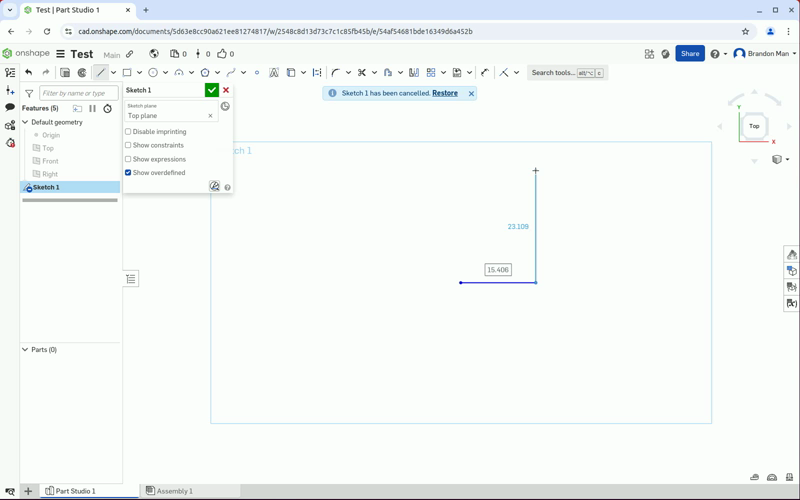
click(535, 170)
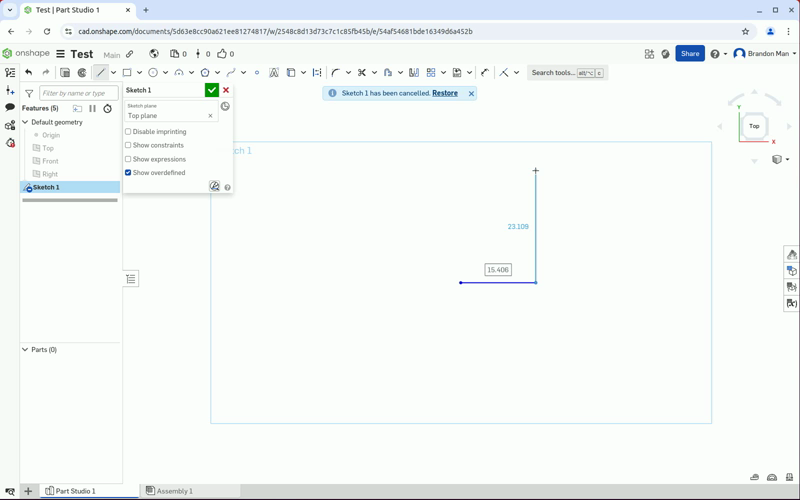
key_up(shift)
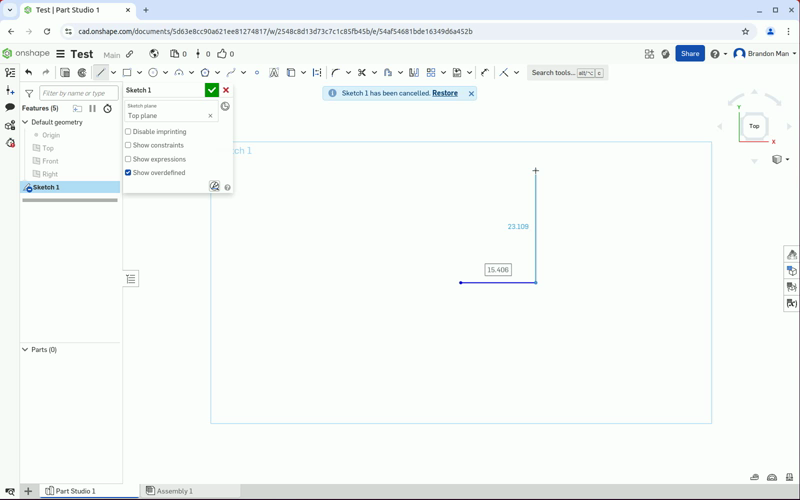
key_down(shift)
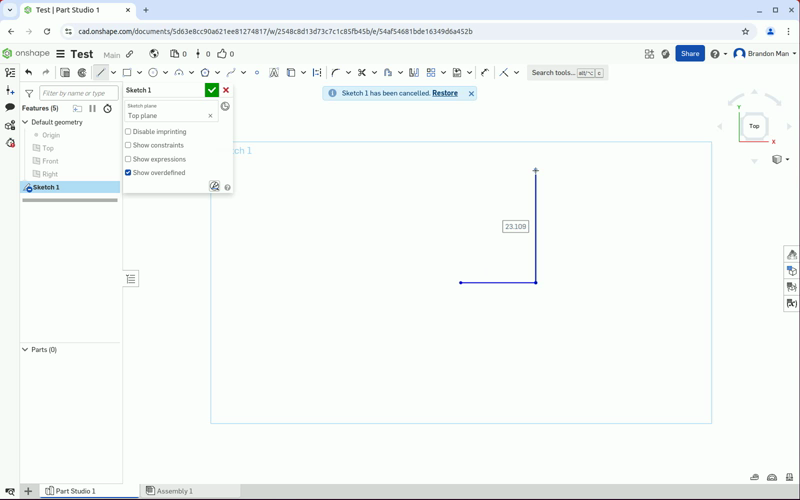
mouse_move(460, 170)
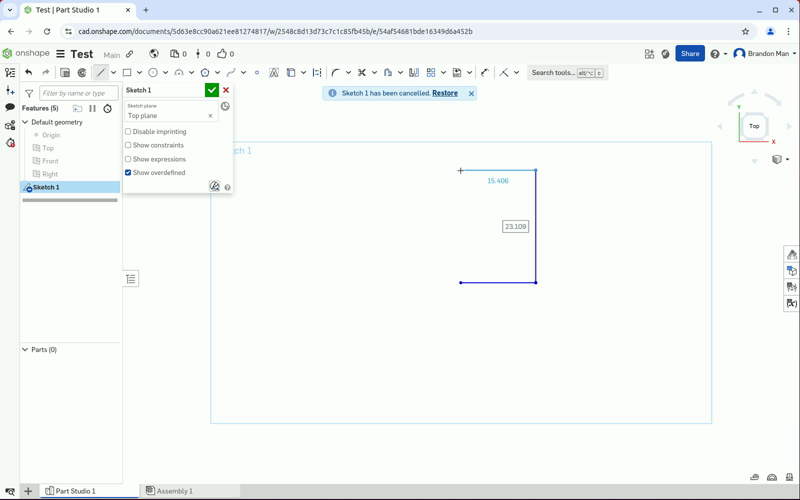
click(460, 170)
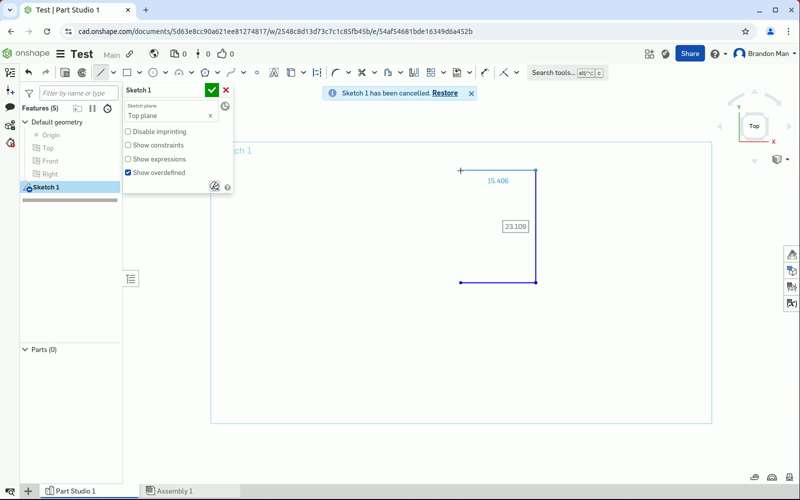
key_up(shift)
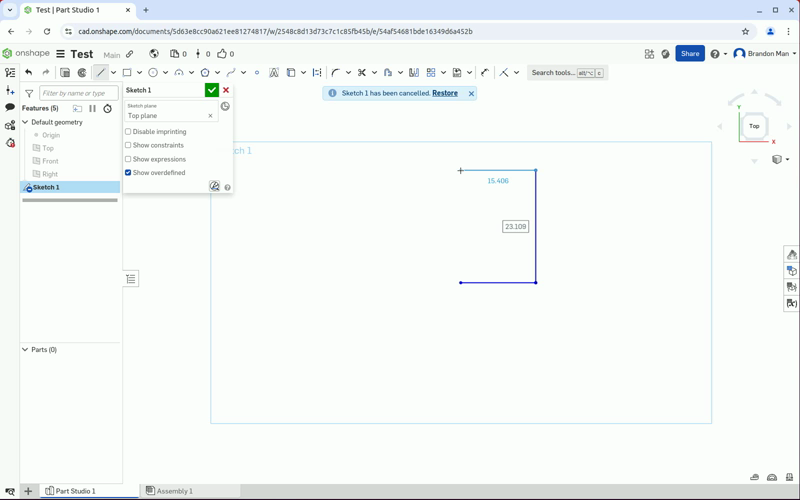
key_down(shift)
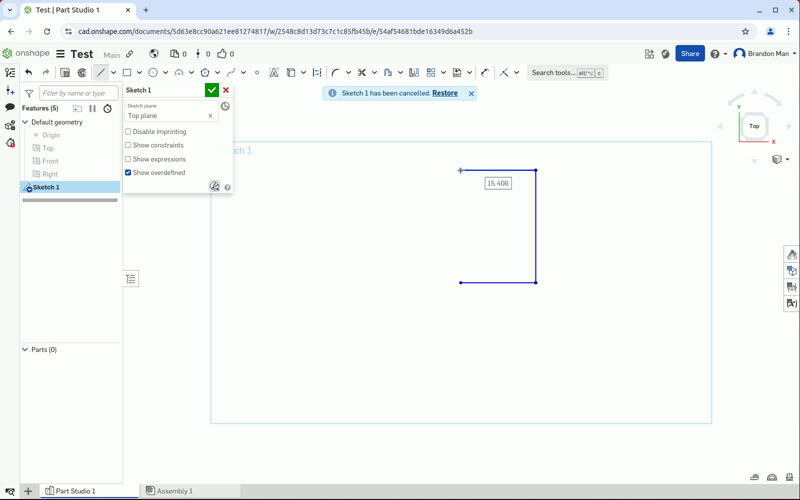
mouse_move(460, 282)
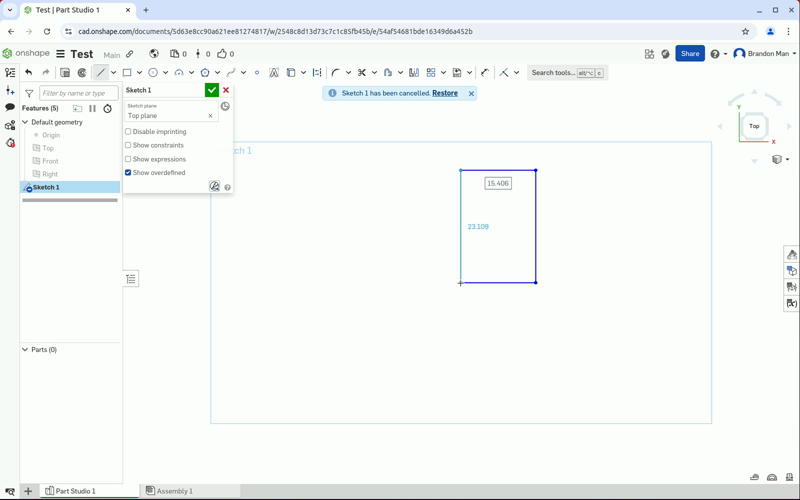
key_up(shift)
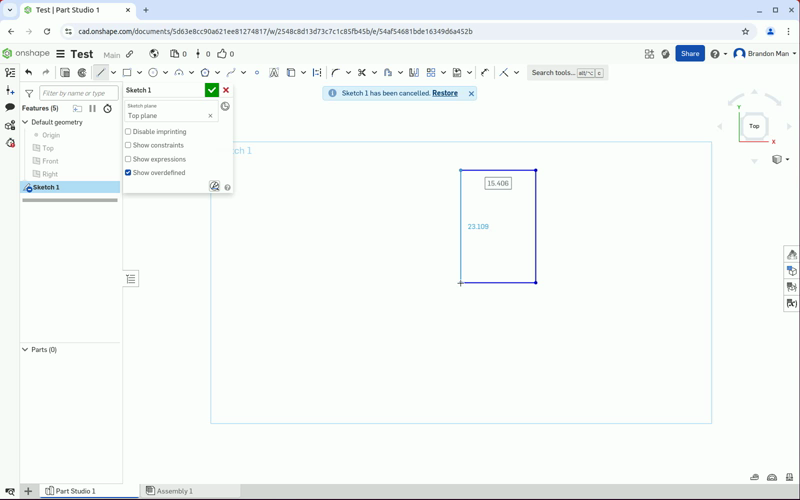
click(460, 282)
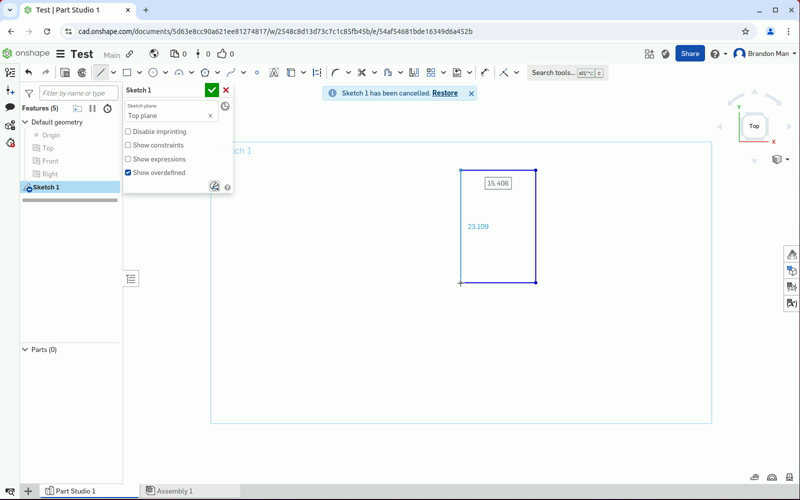
key(esc)
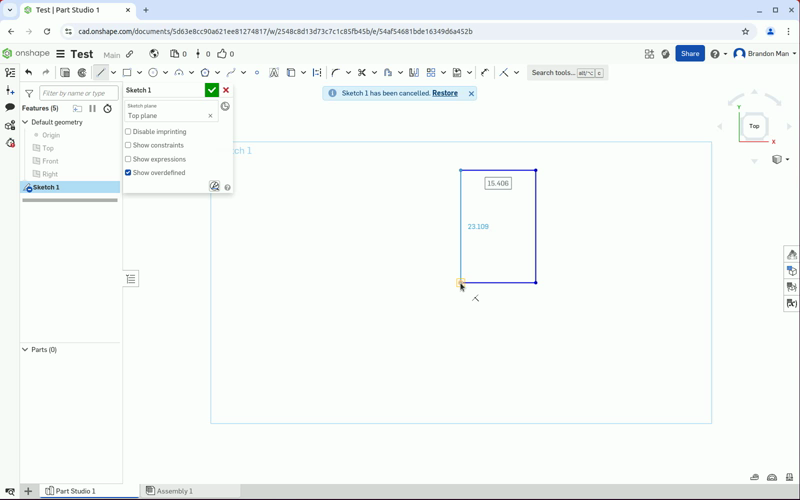
mouse_move(477, 202)
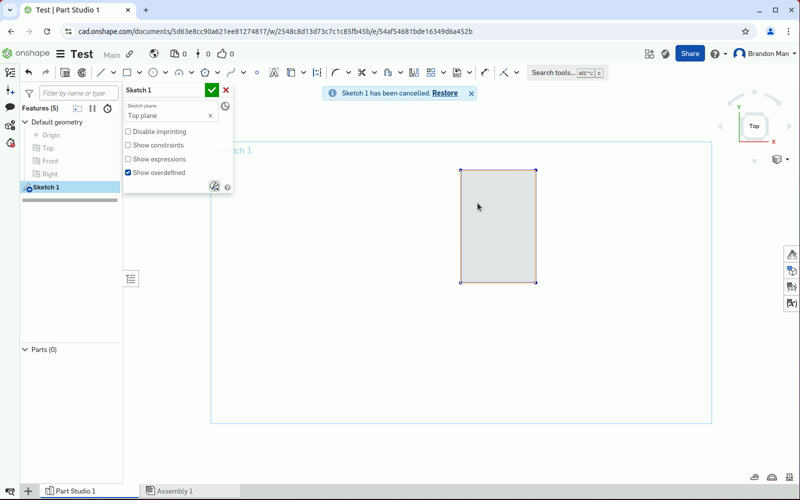
click(477, 202)
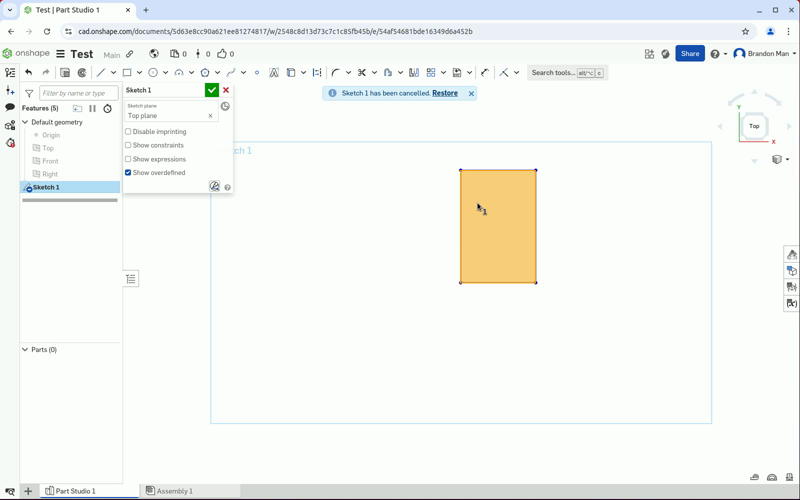
mouse_move(73, 352)
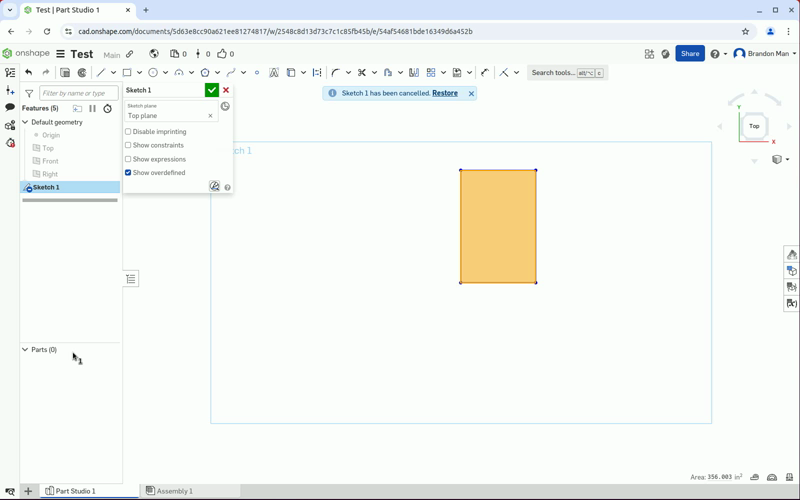
key(shift+y)
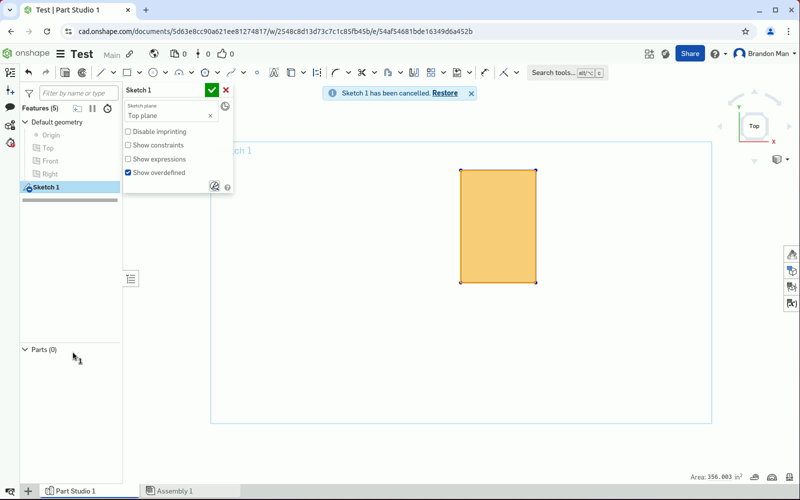
key(shift+e)
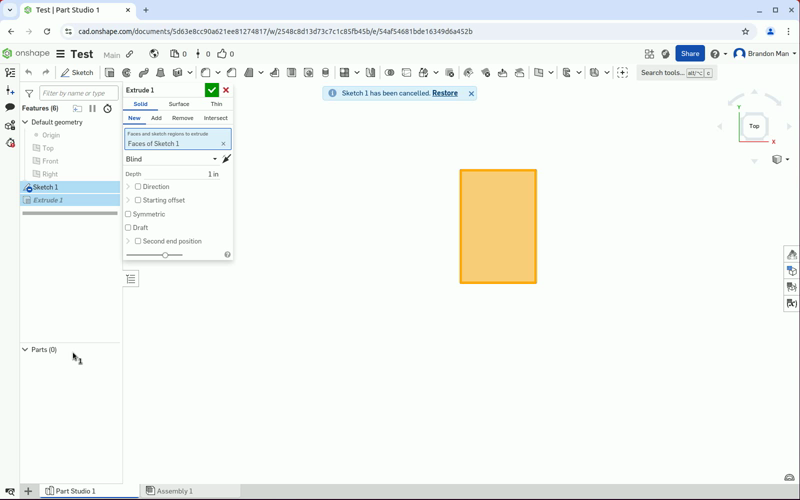
mouse_move(143, 106)
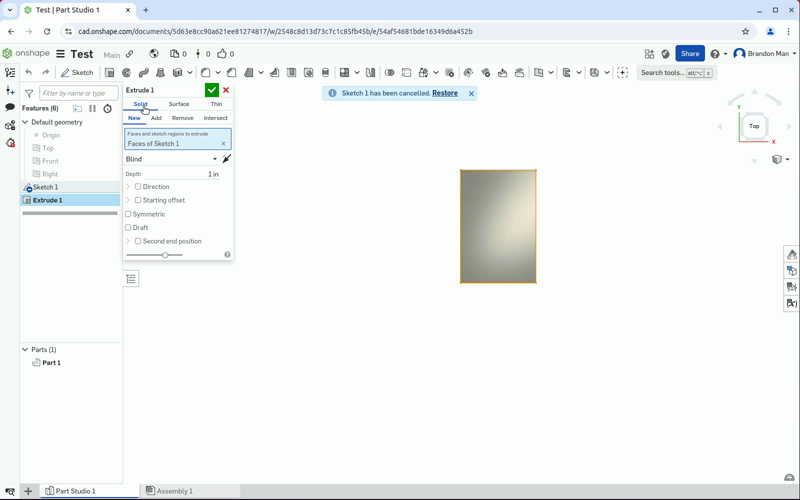
click(143, 106)
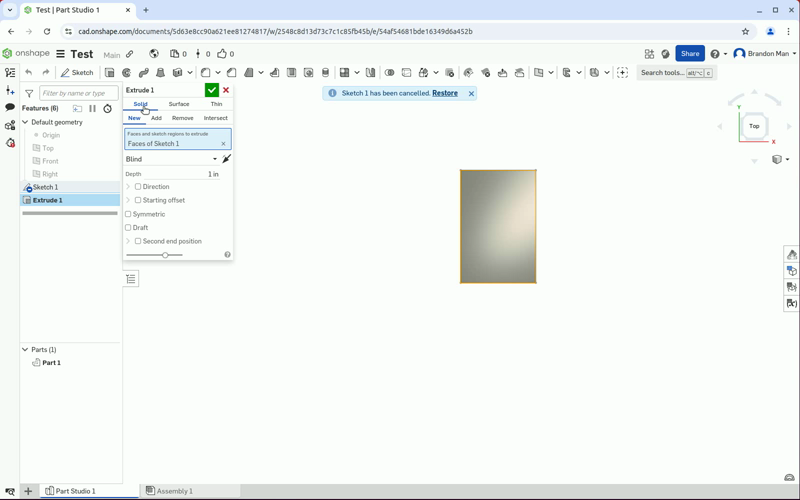
mouse_move(137, 120)
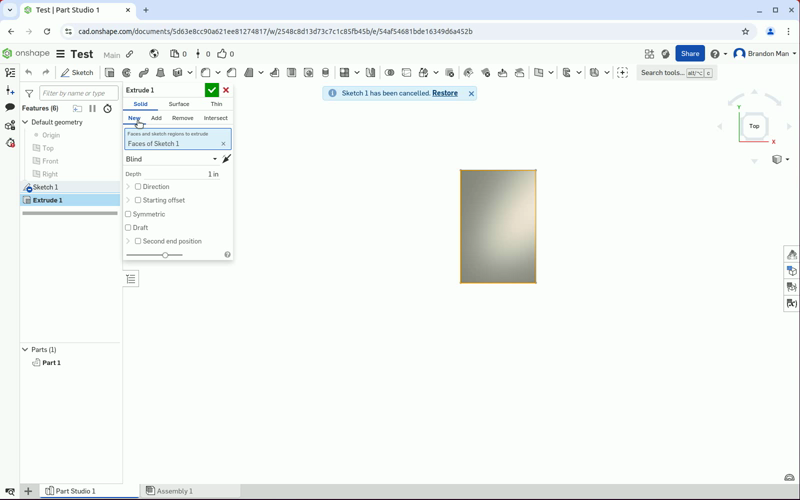
click(137, 120)
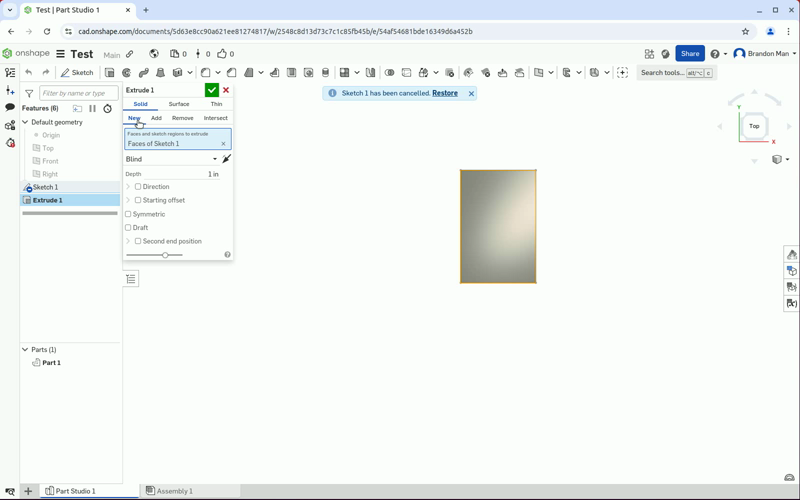
key(tab, 4)
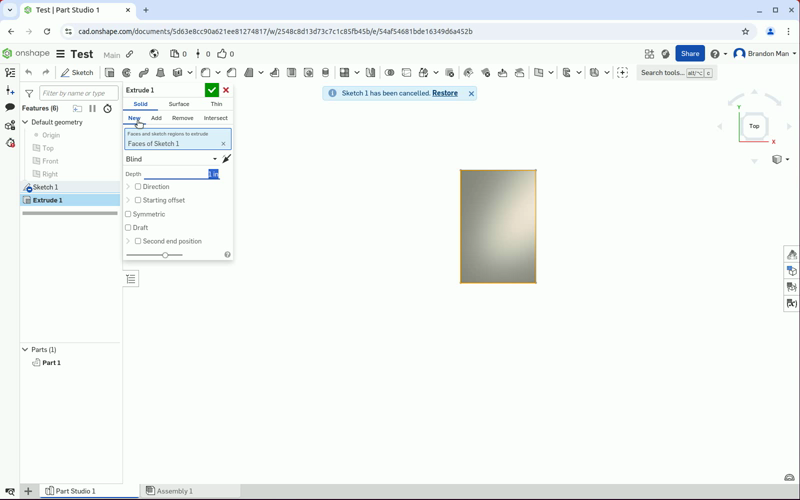
text(9.147)
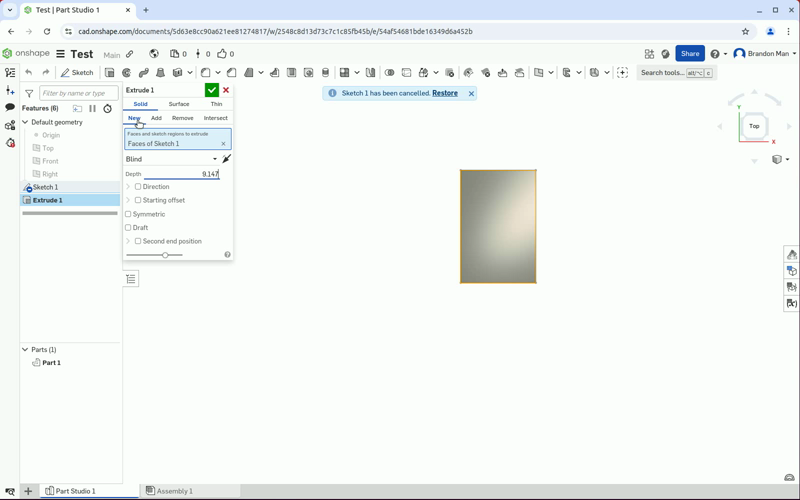
key(enter)
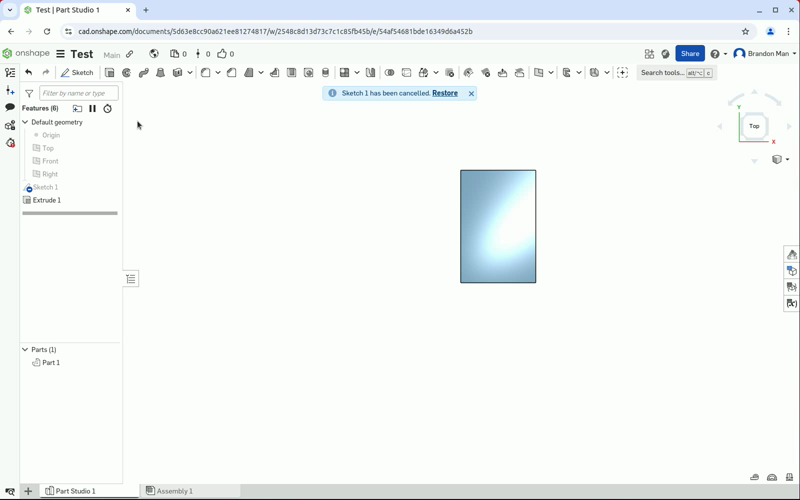
key(shift+h)
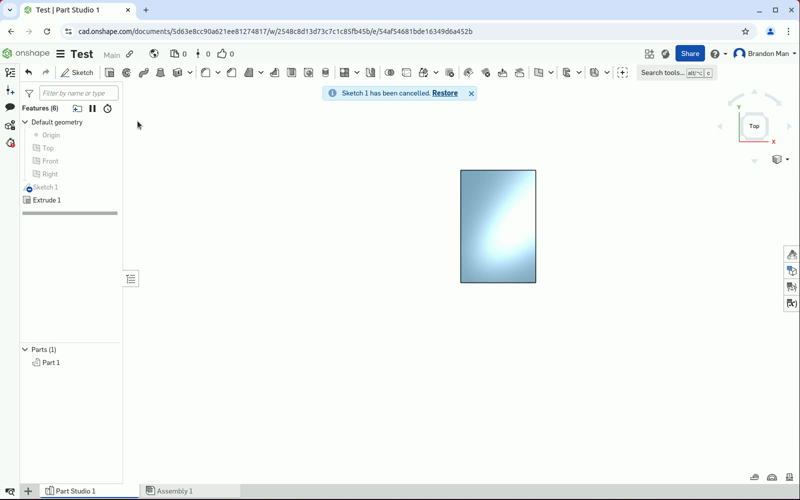
key(shift+h)
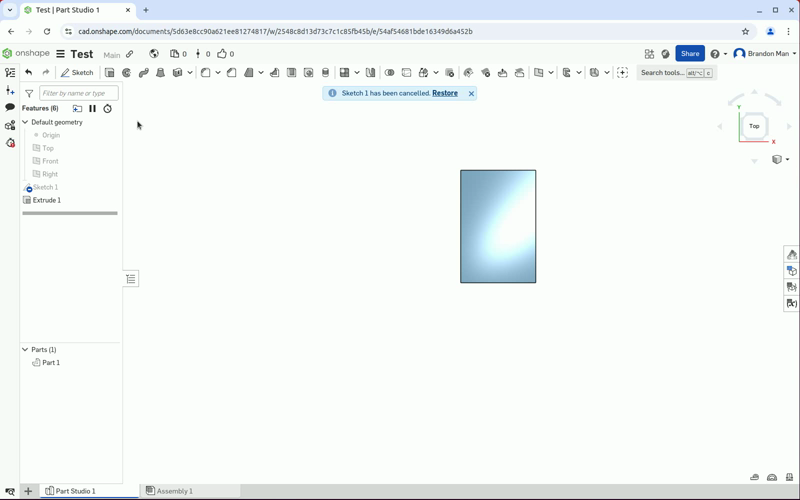
mouse_move(73, 189)
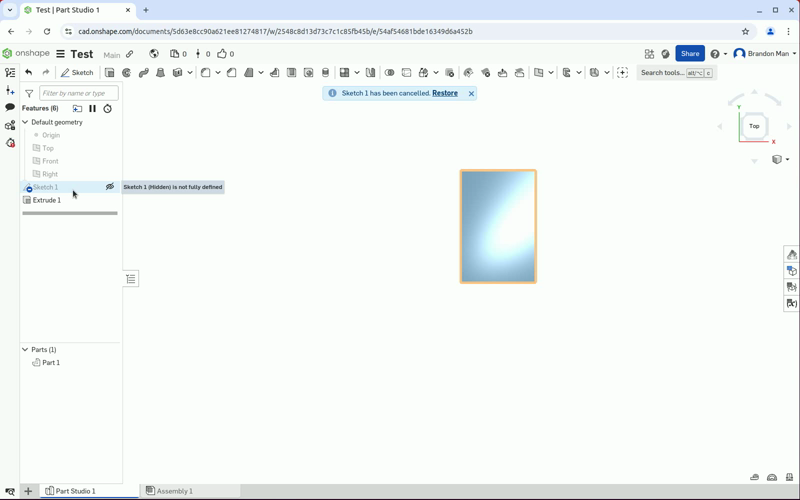
click(73, 189)
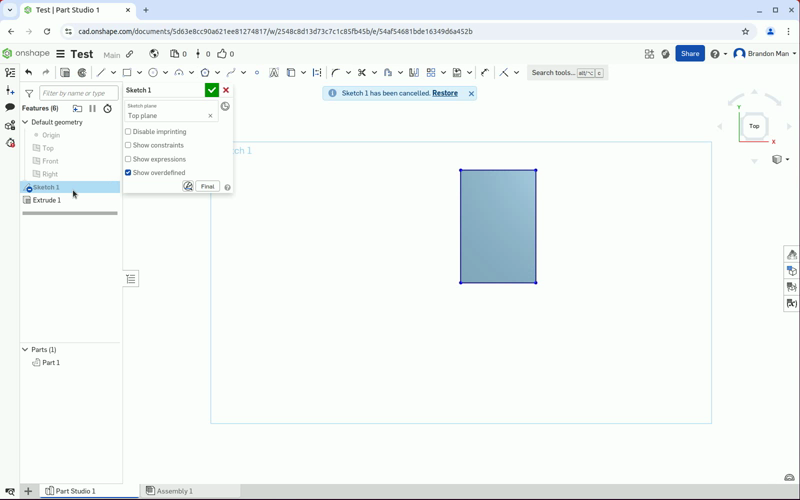
mouse_move(229, 92)
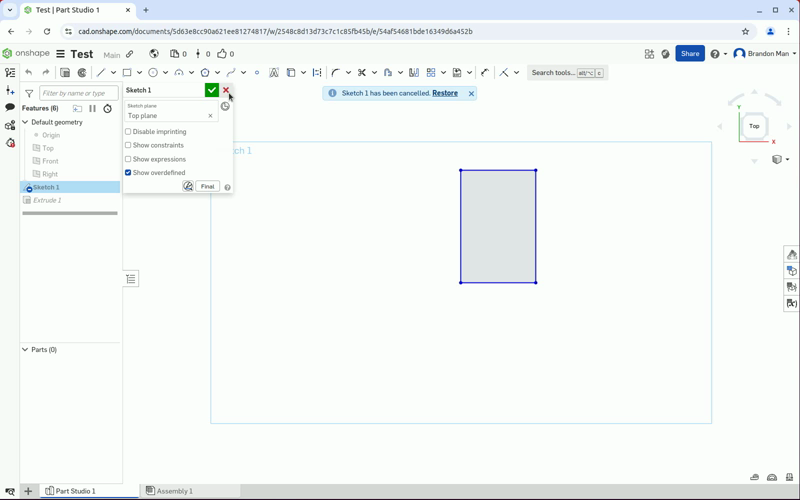
click(229, 92)
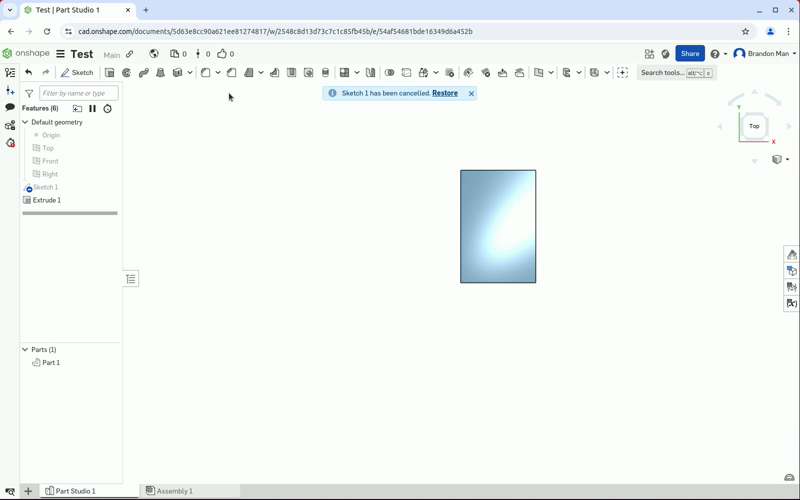
mouse_move(541, 75)
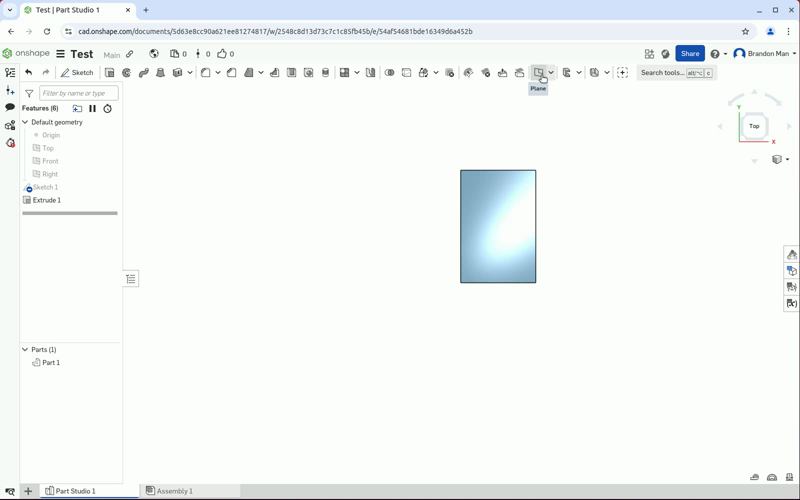
click(541, 75)
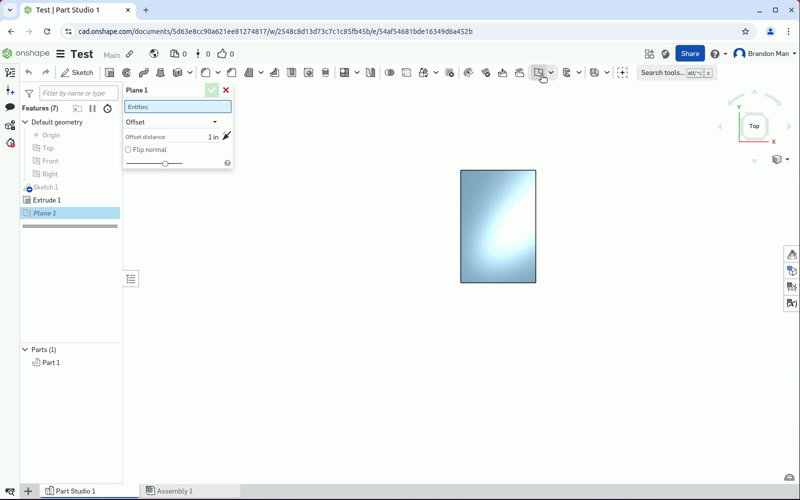
mouse_move(73, 150)
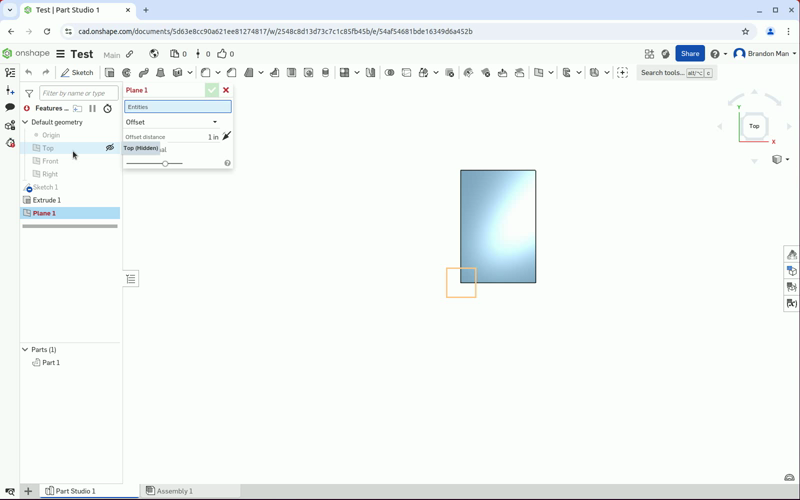
click(73, 150)
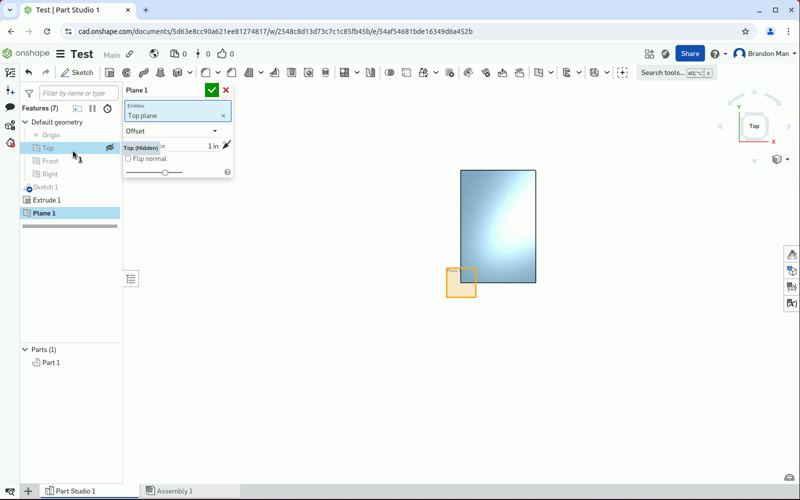
key(tab, 2)
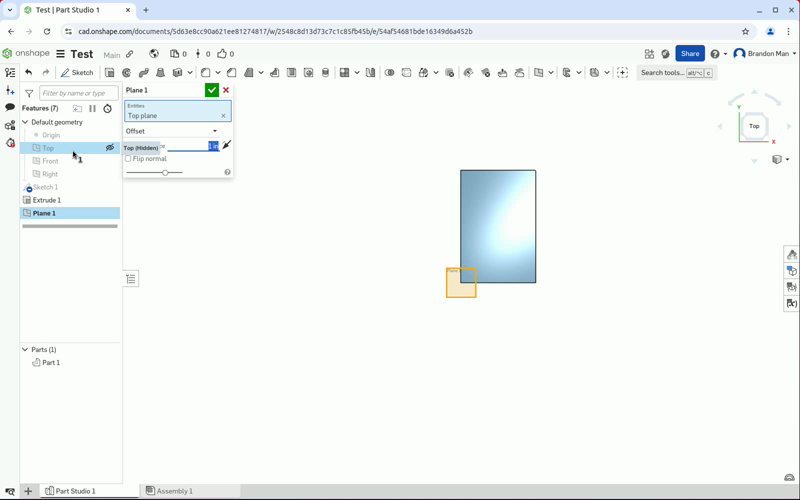
text(9.151)
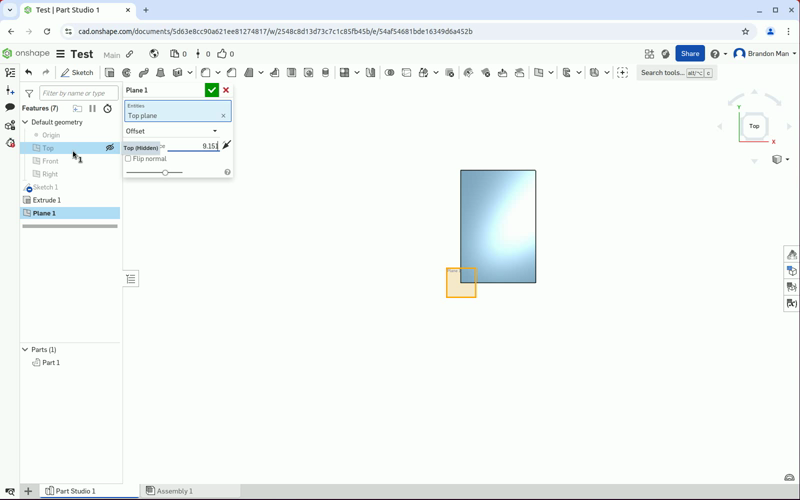
key(enter, 2)
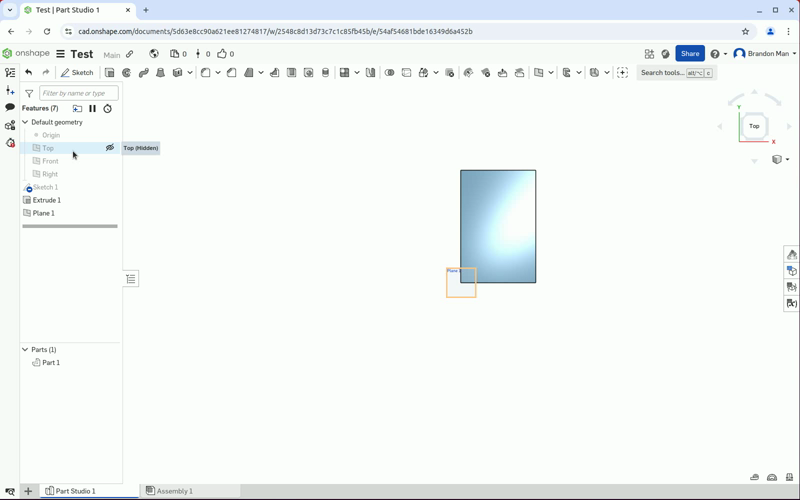
key(shift+s)
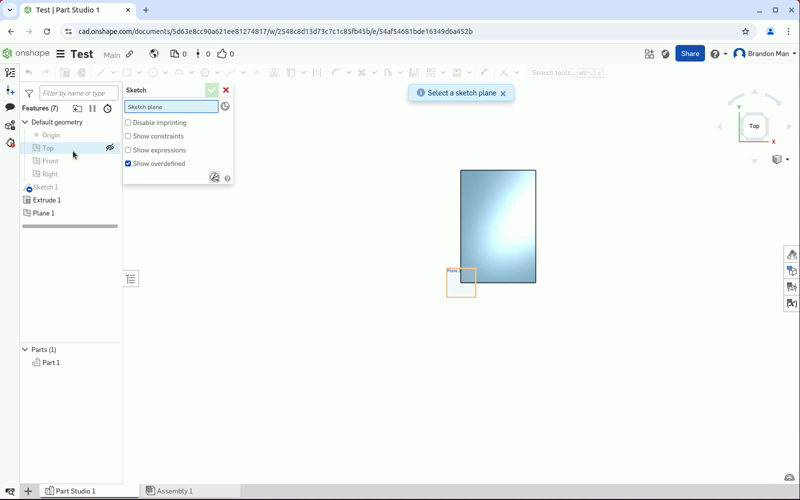
mouse_move(73, 215)
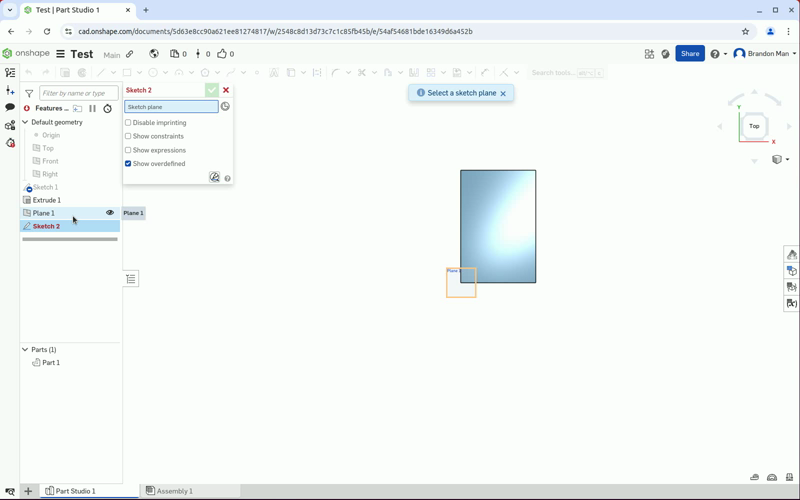
click(73, 215)
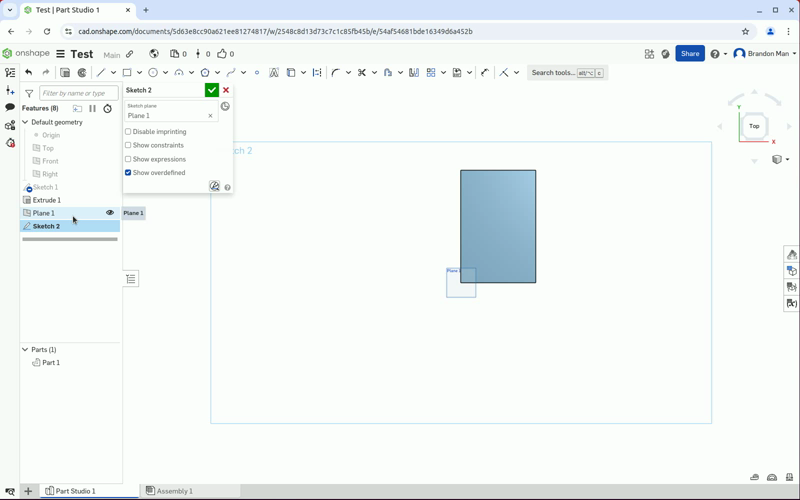
mouse_move(73, 352)
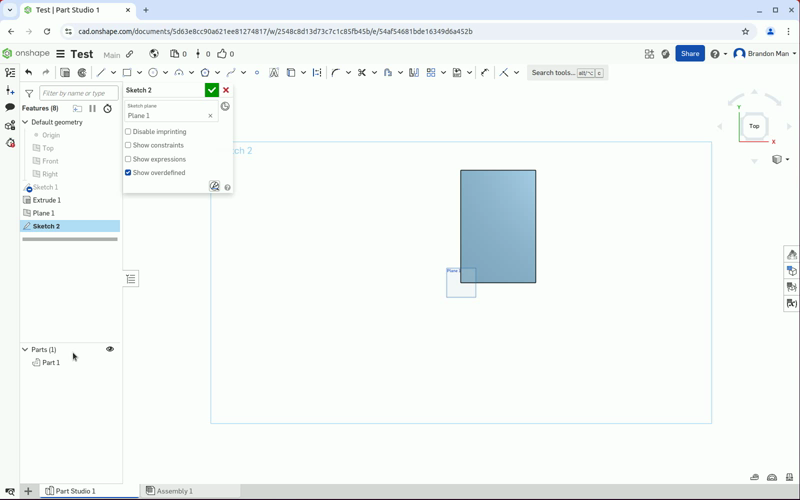
key(y)
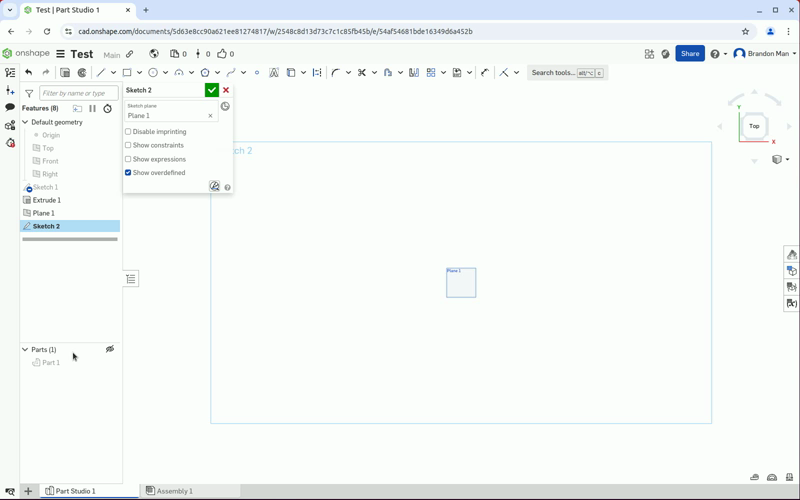
key(l)
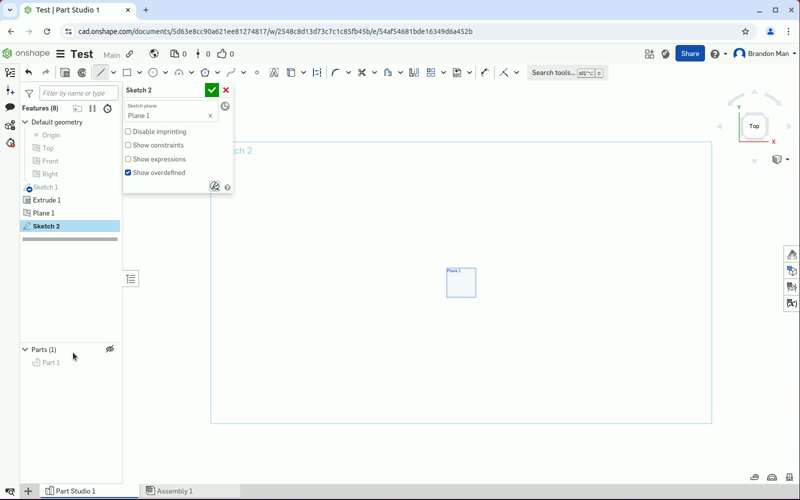
key_down(shift)
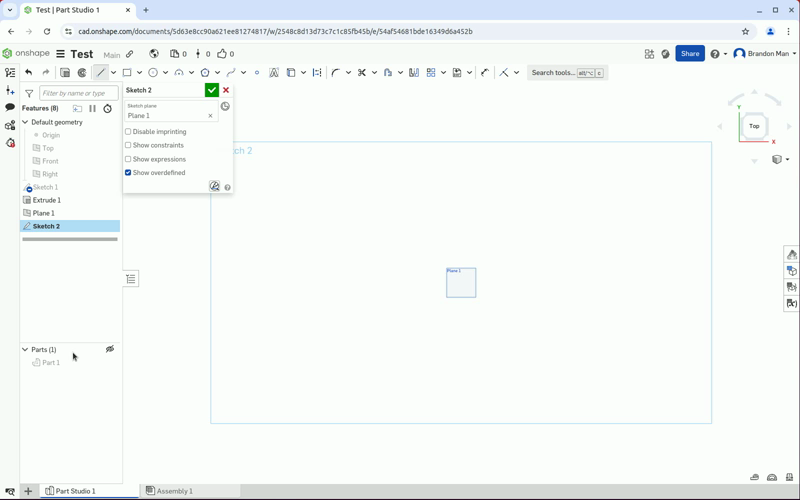
mouse_move(460, 282)
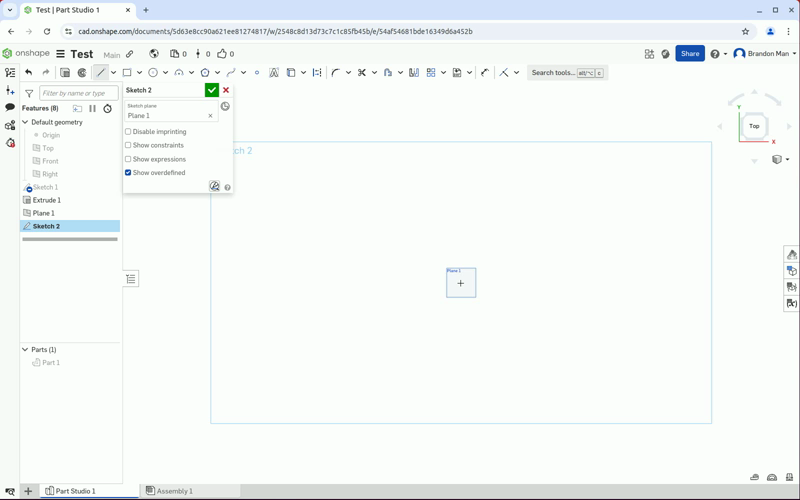
click(460, 282)
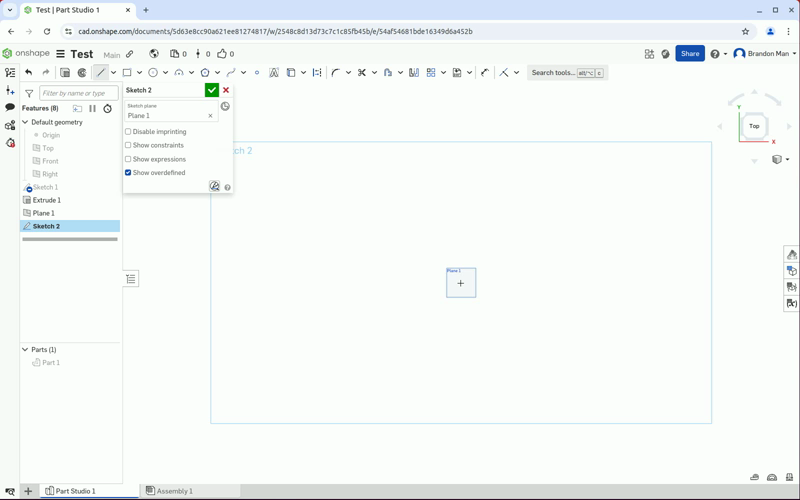
key_up(shift)
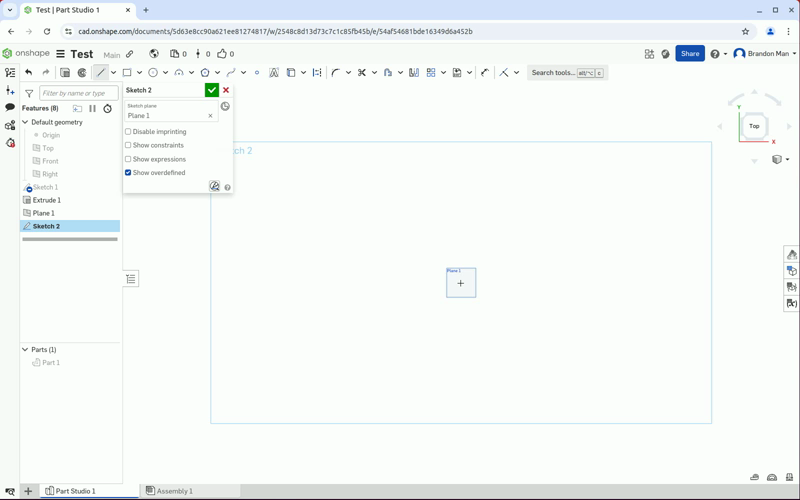
key_down(shift)
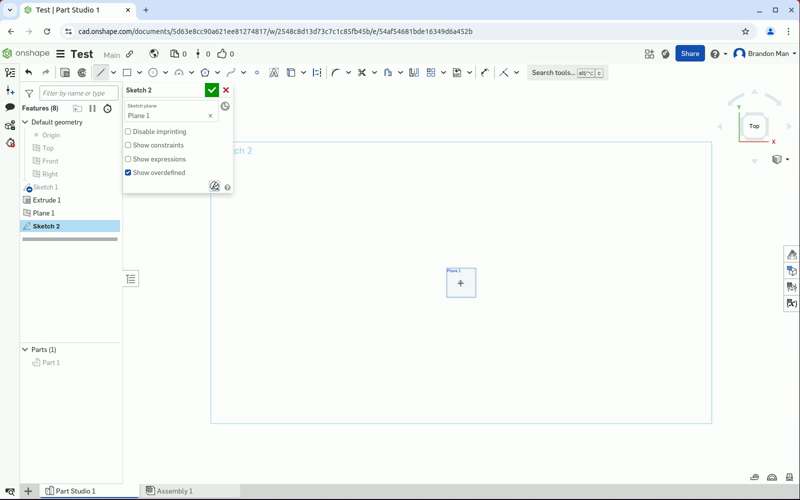
mouse_move(490, 282)
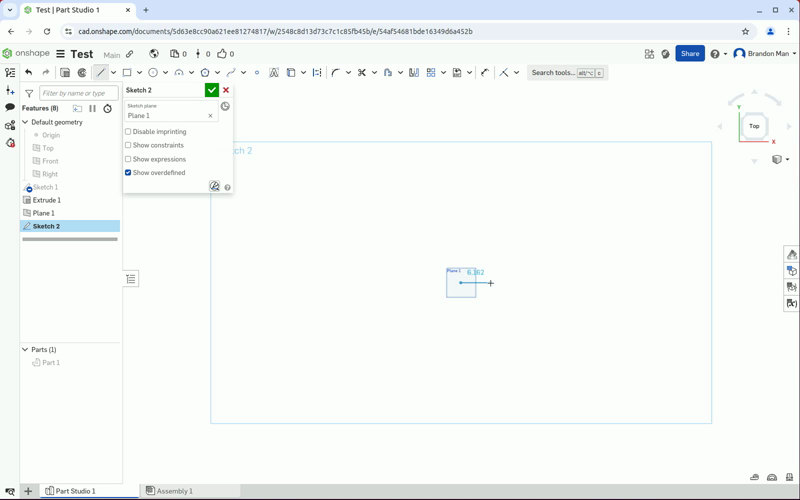
mouse_move(483, 282)
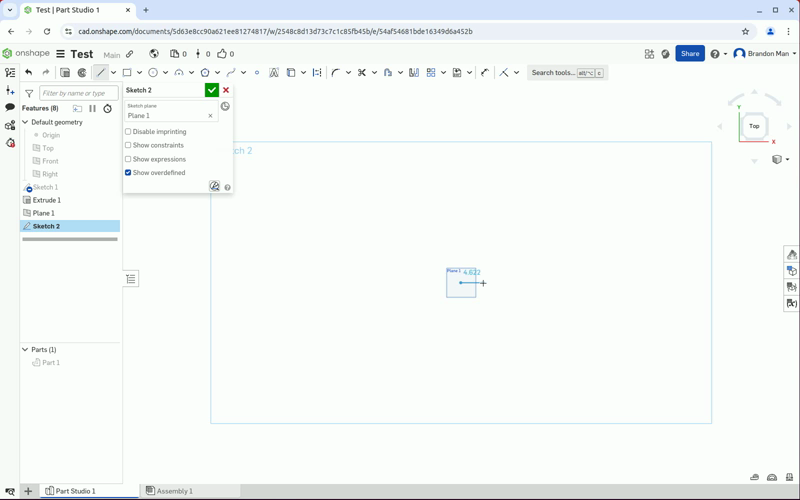
click(483, 282)
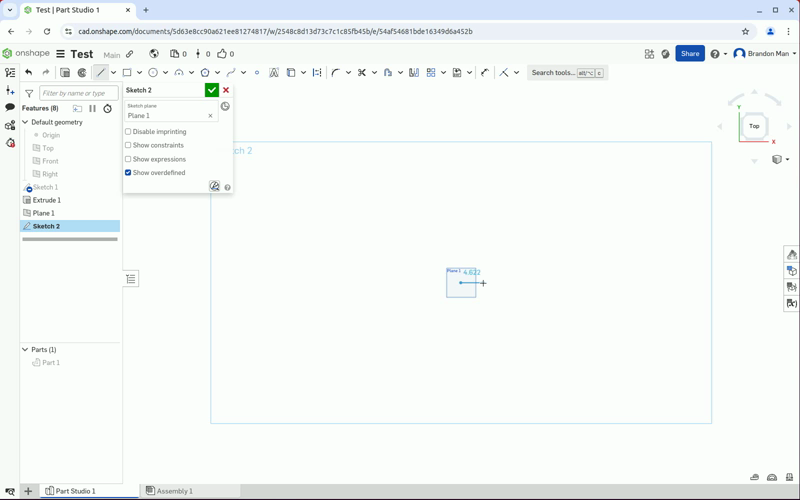
key_up(shift)
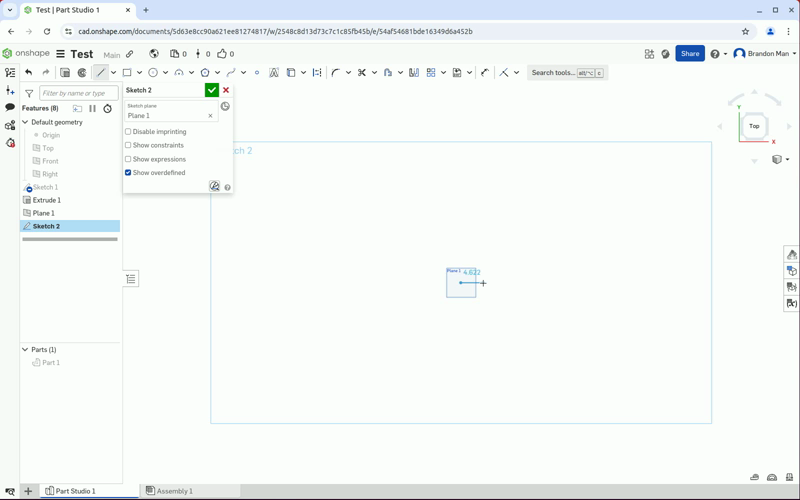
key_down(shift)
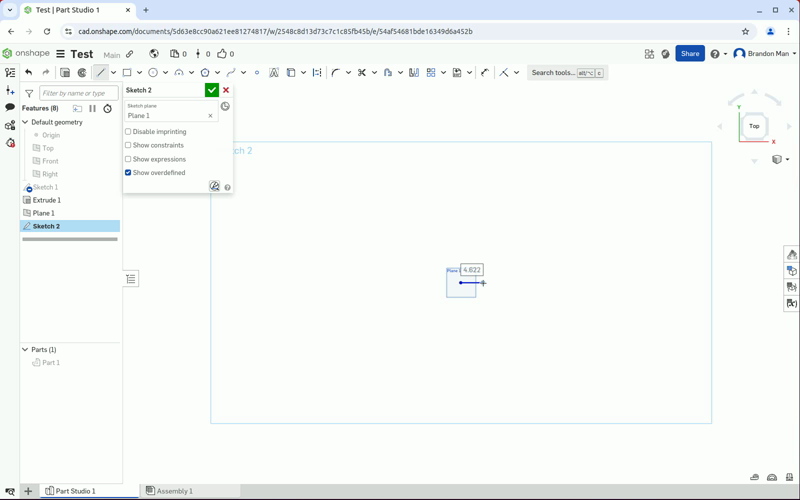
mouse_move(483, 170)
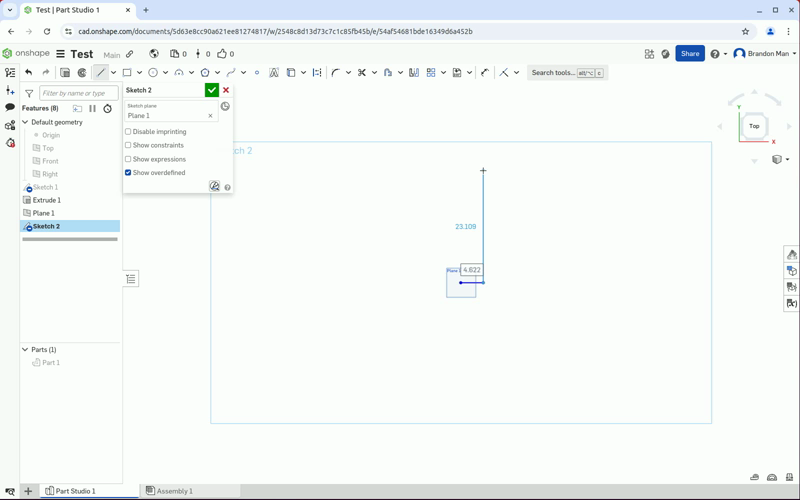
click(483, 170)
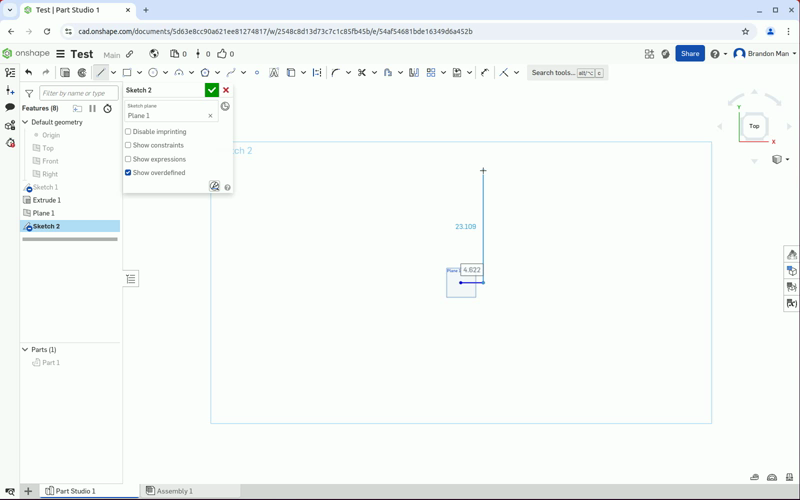
key_up(shift)
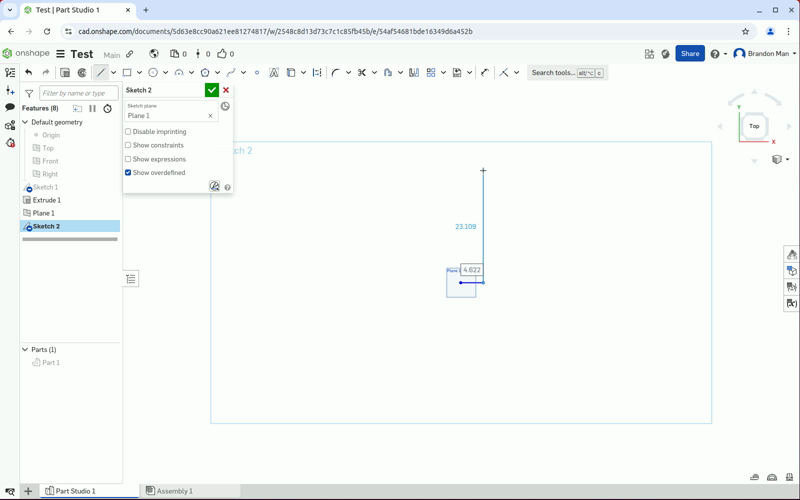
key_down(shift)
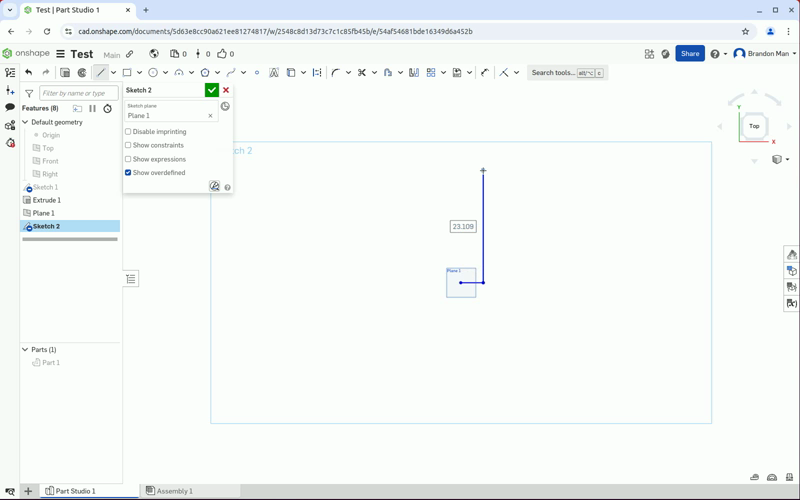
mouse_move(513, 170)
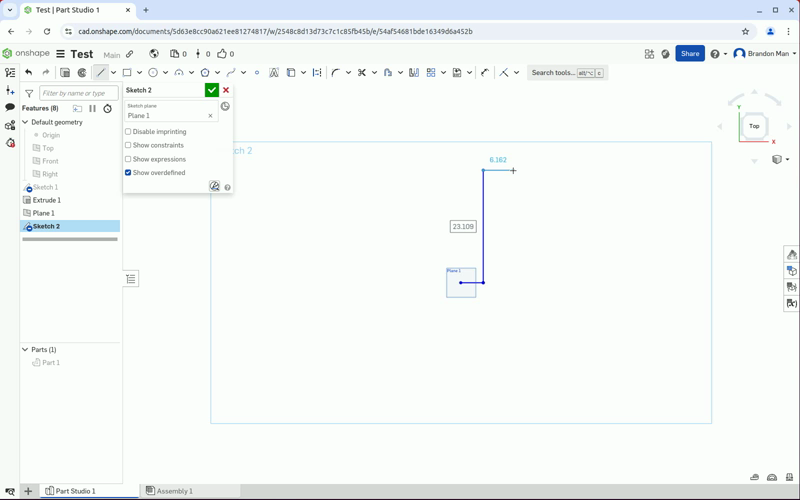
mouse_move(460, 170)
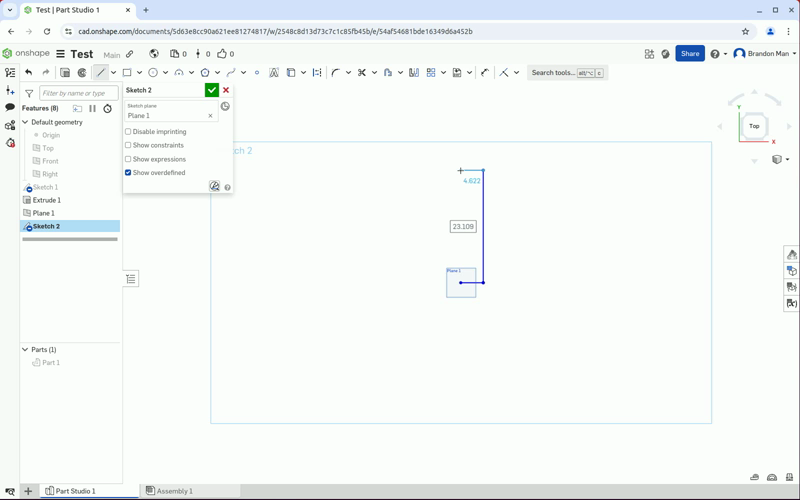
click(460, 170)
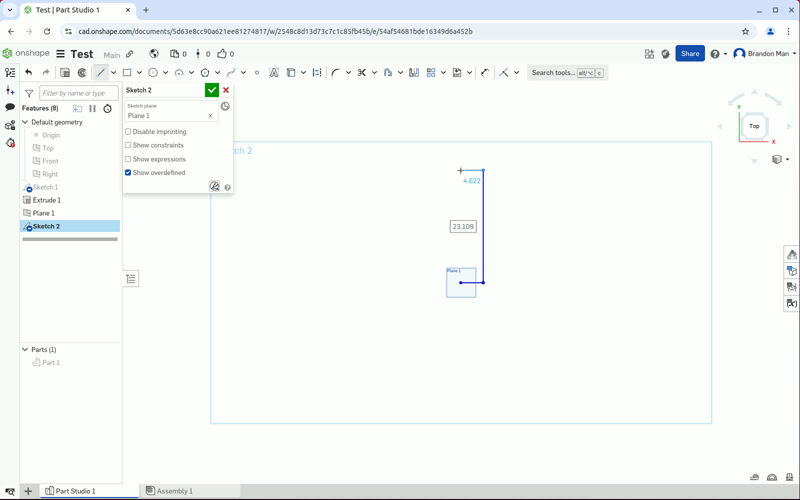
key_up(shift)
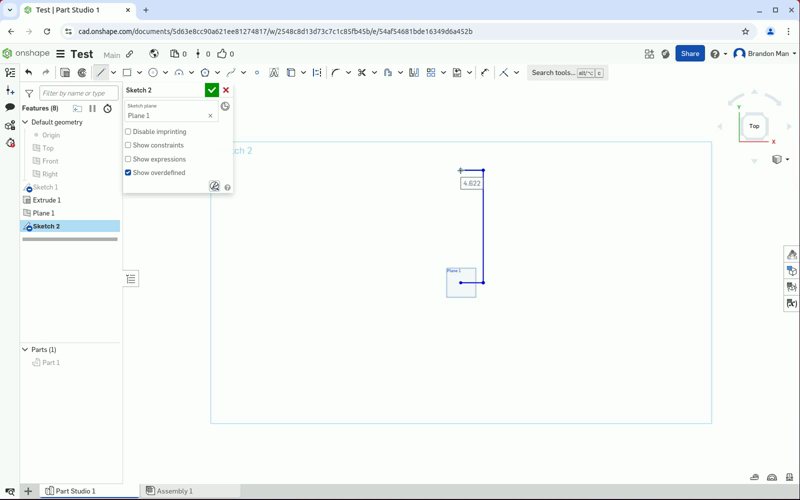
key_down(shift)
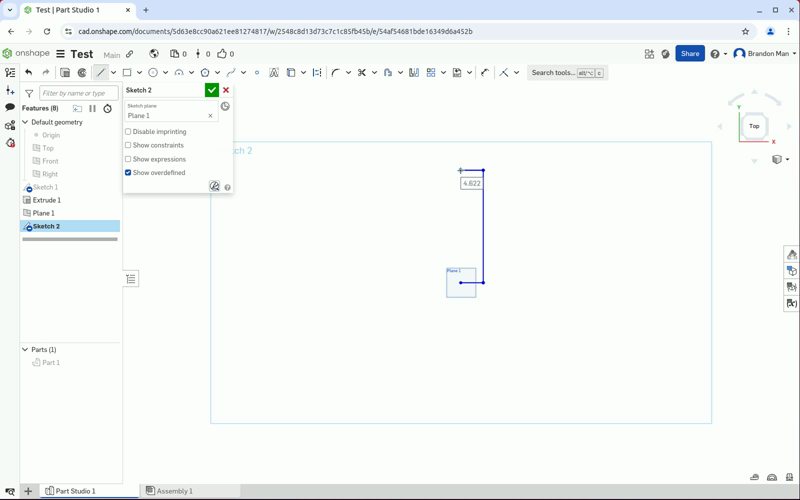
mouse_move(460, 282)
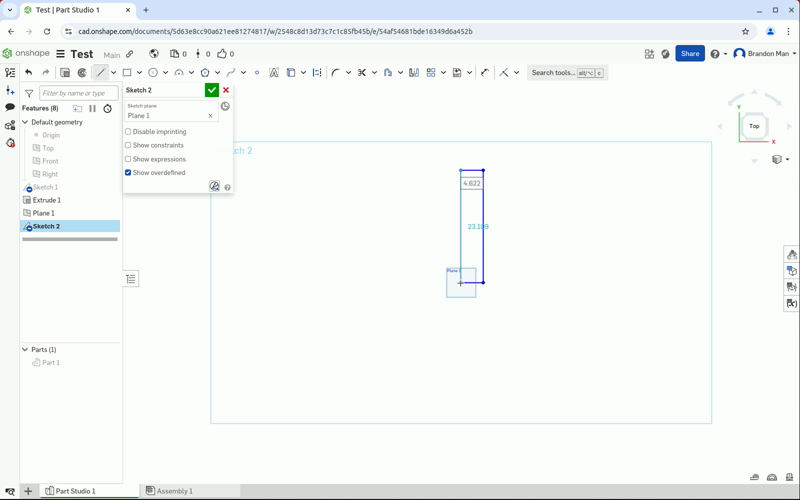
key_up(shift)
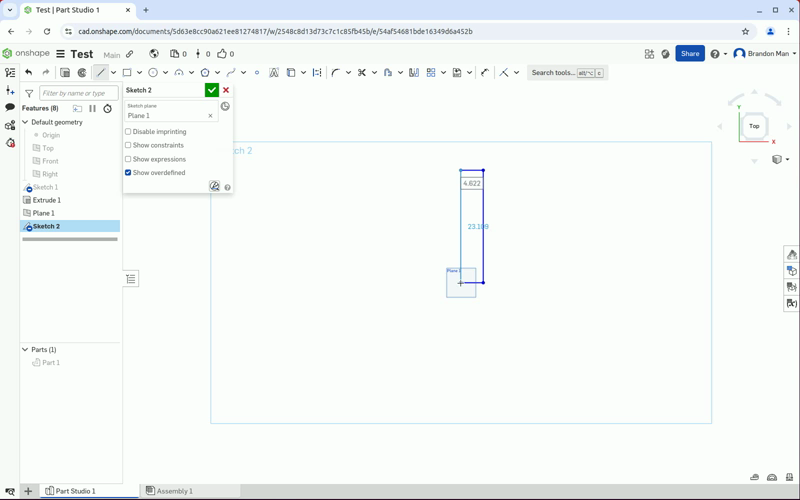
click(460, 282)
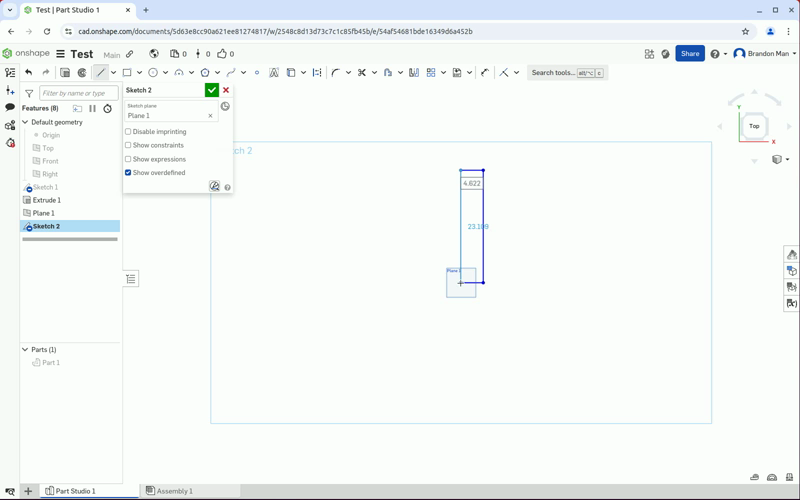
key(esc)
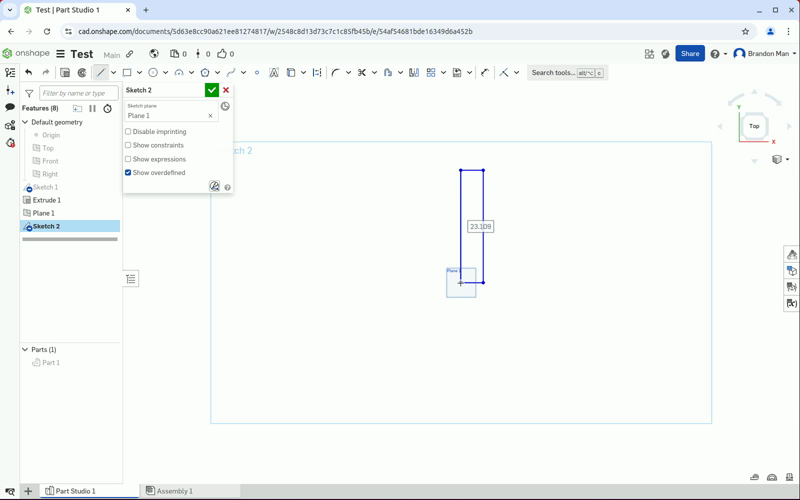
mouse_move(469, 181)
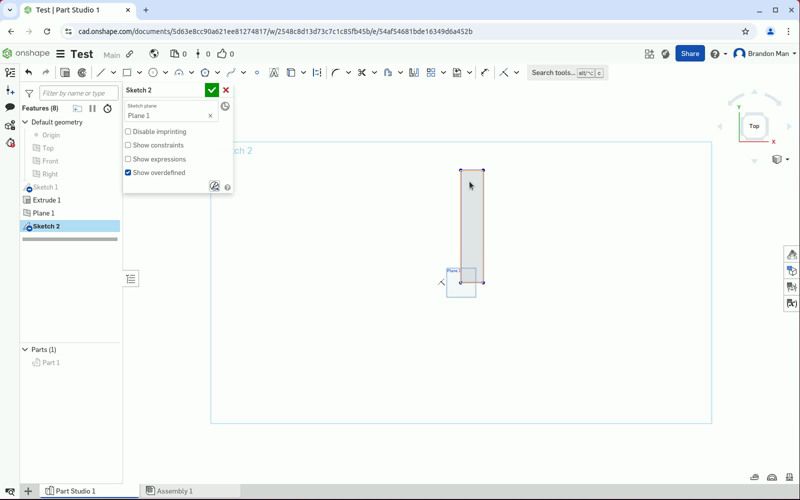
click(469, 181)
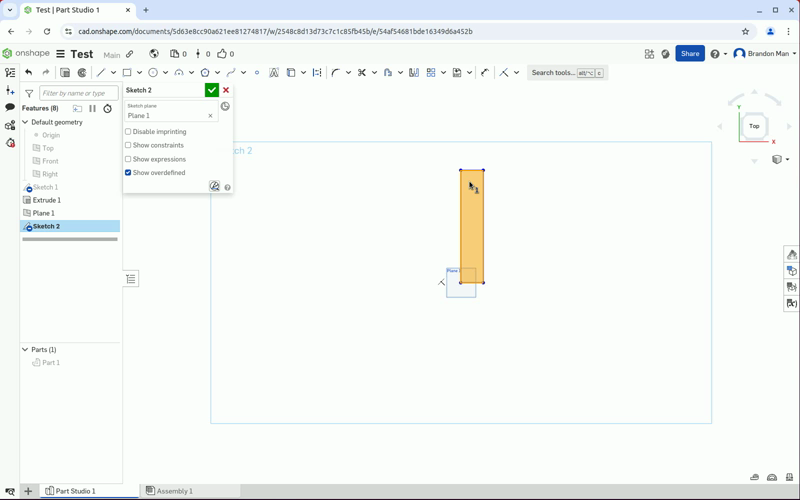
mouse_move(73, 352)
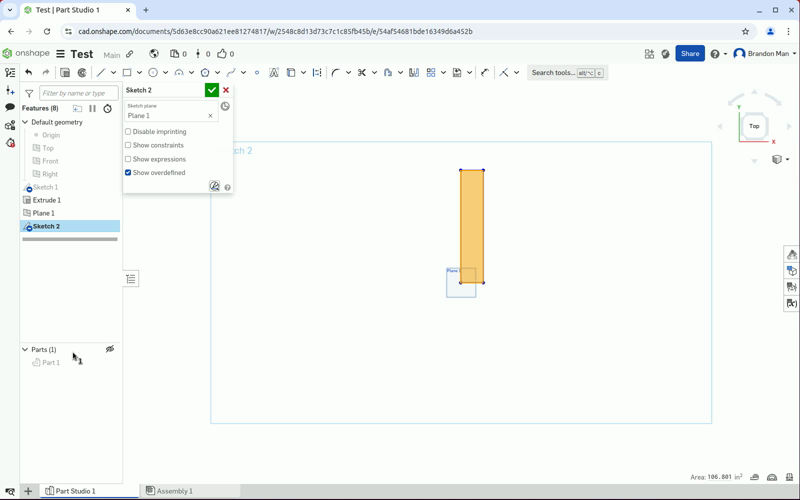
key(shift+y)
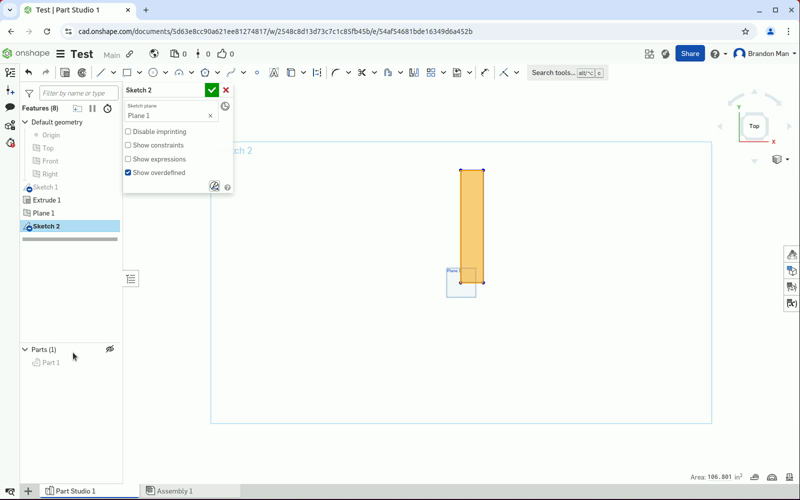
key(shift+e)
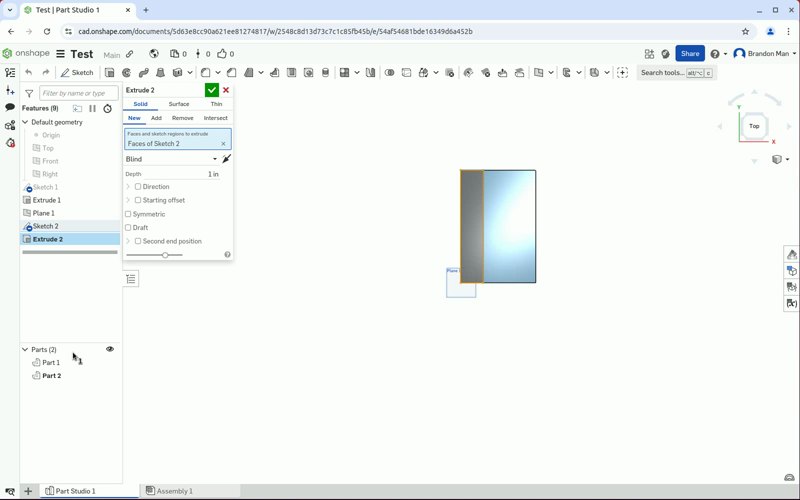
mouse_move(143, 106)
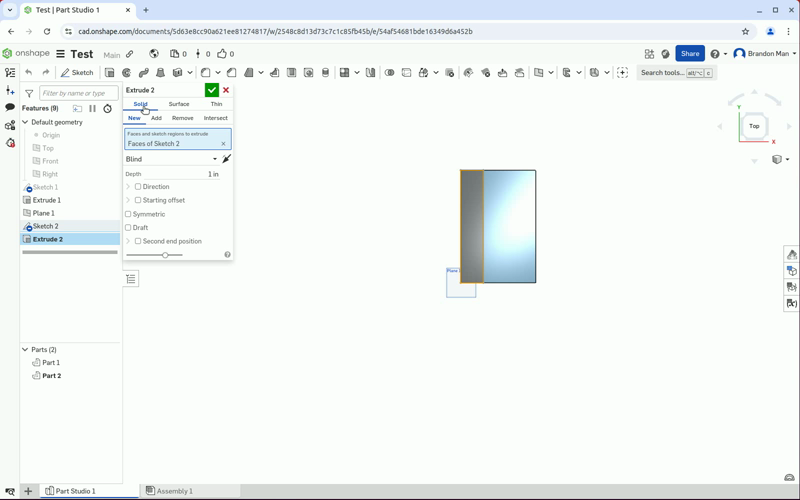
click(143, 106)
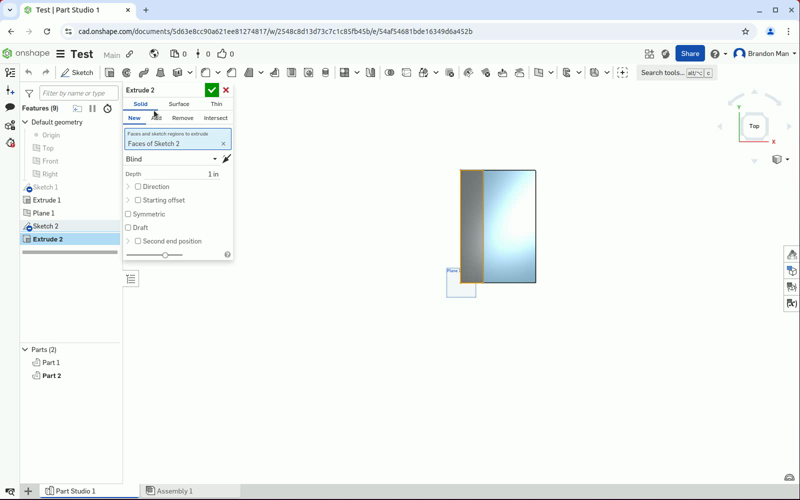
mouse_move(186, 120)
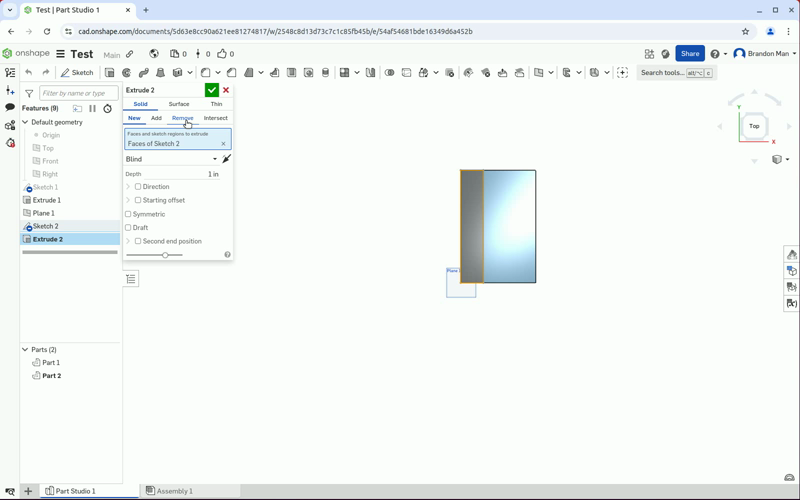
click(186, 120)
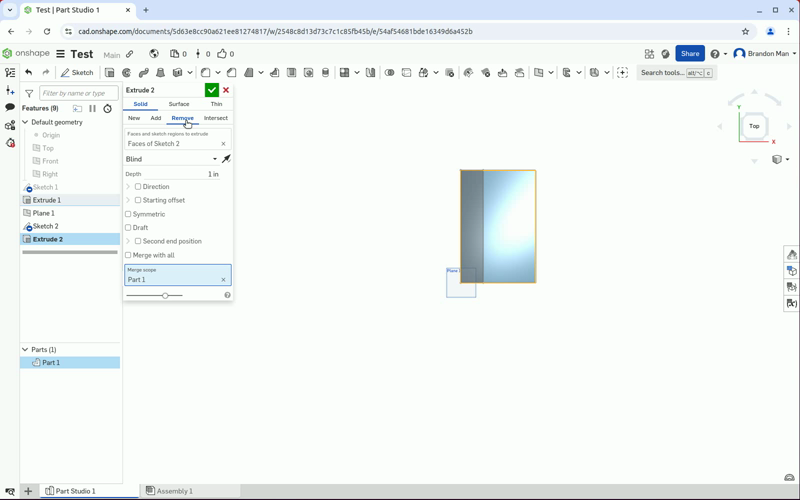
key(tab, 4)
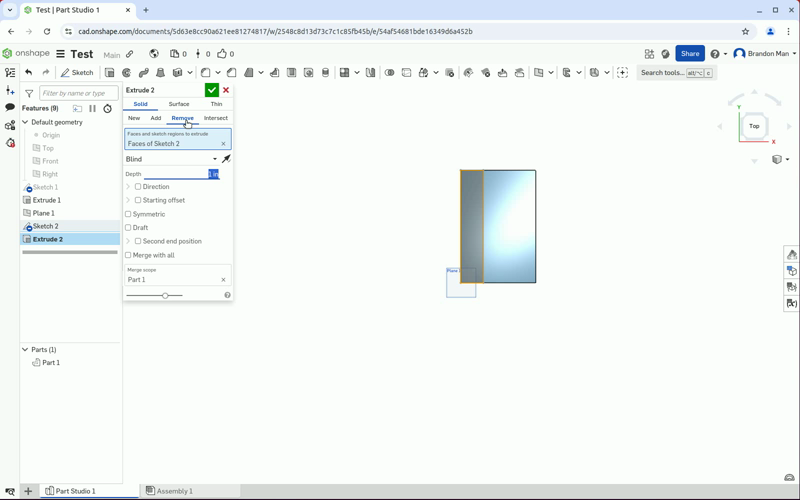
text(4.574)
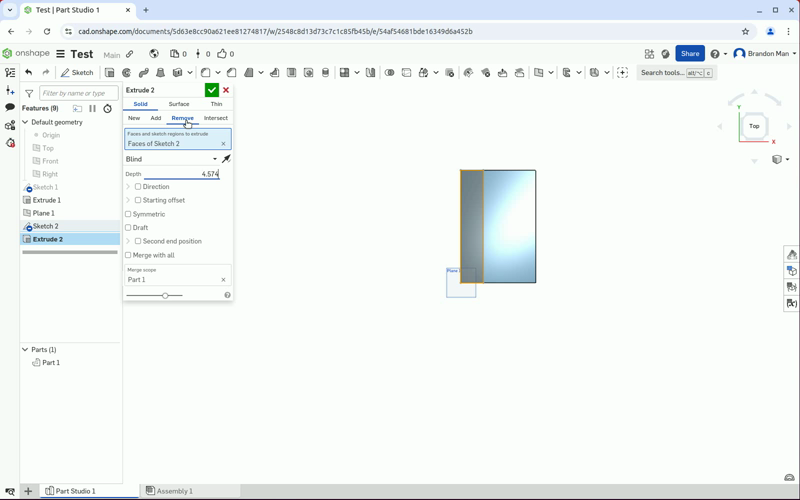
key(tab, 6)
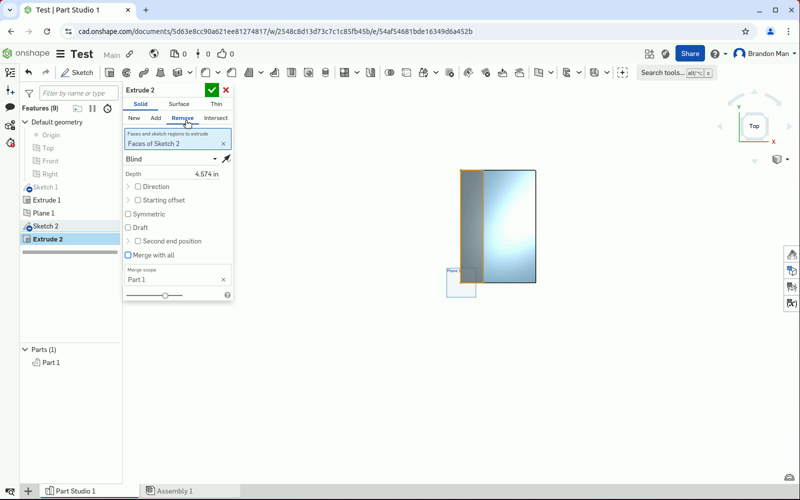
key(space)
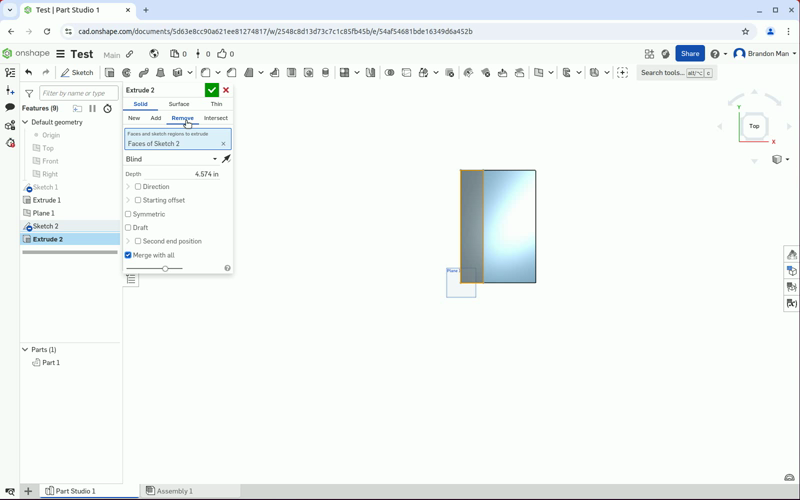
key(enter)
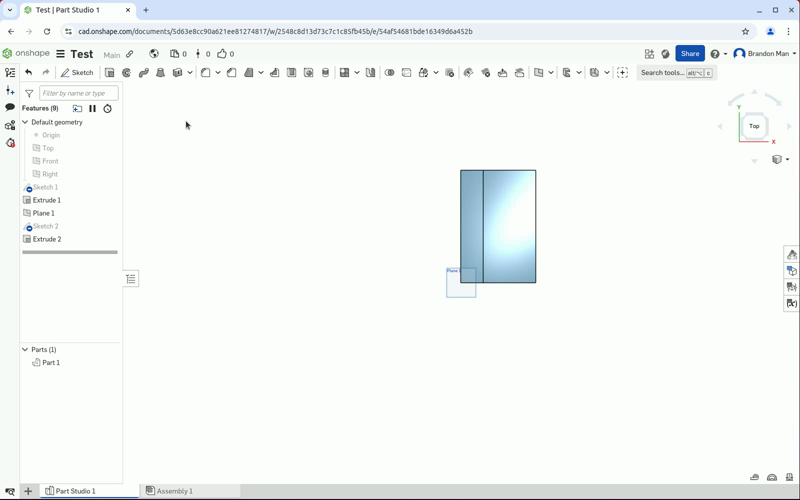
key(shift+h)
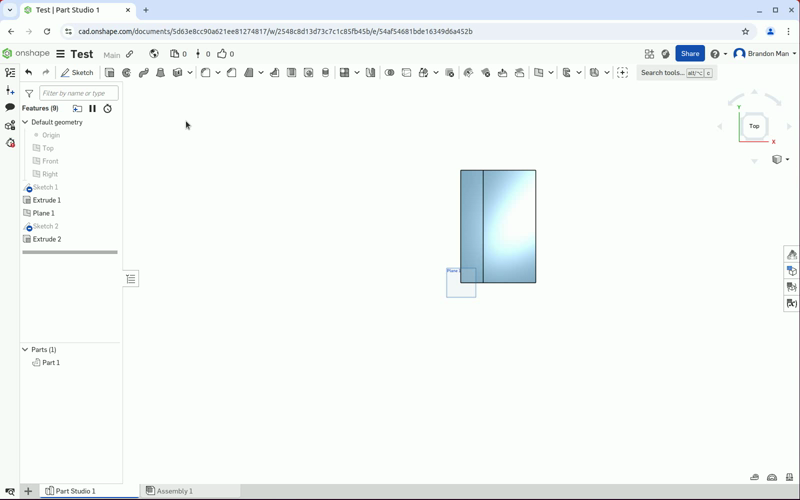
key(shift+h)
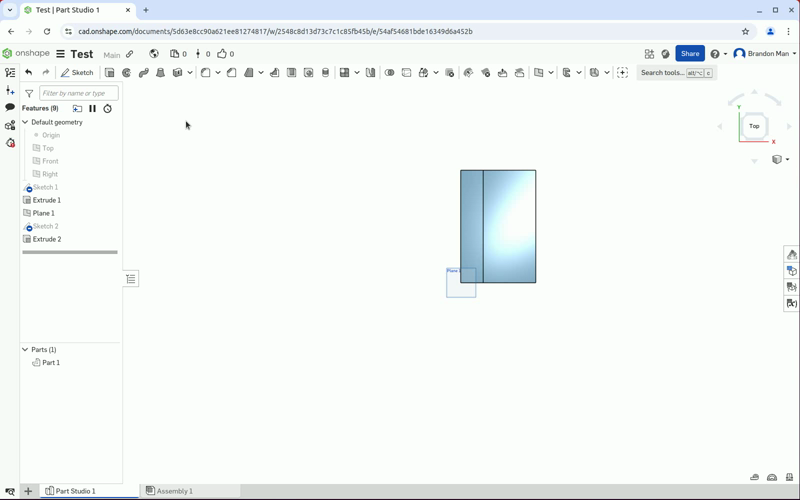
mouse_move(73, 189)
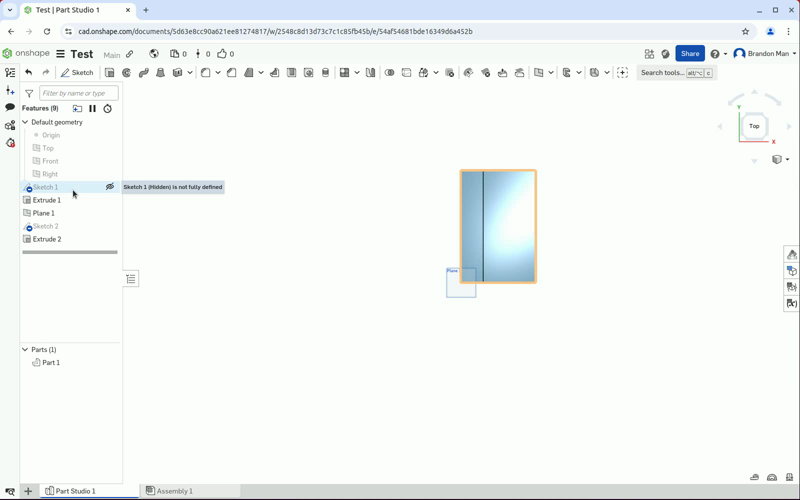
click(73, 189)
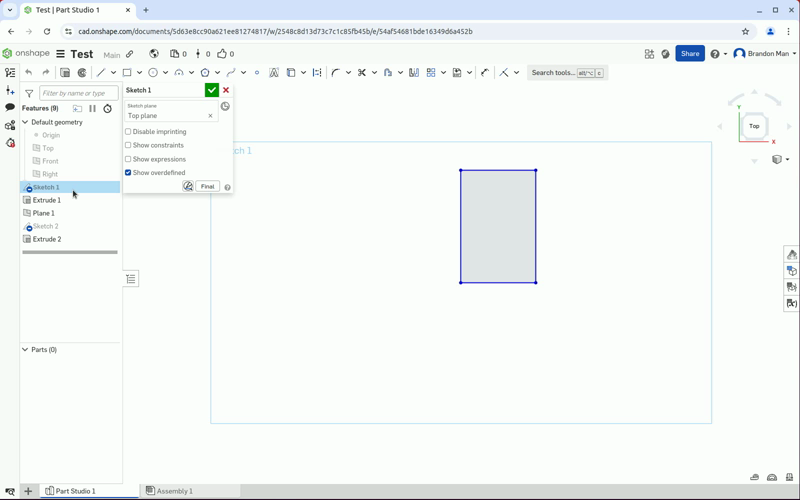
mouse_move(229, 92)
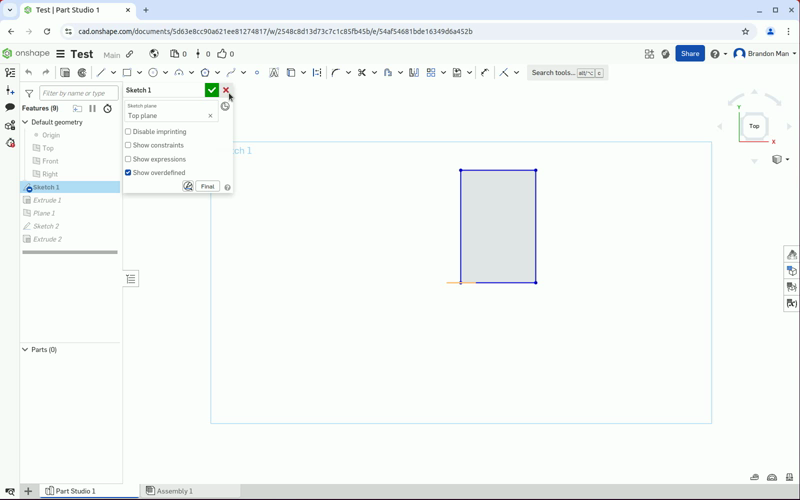
click(229, 92)
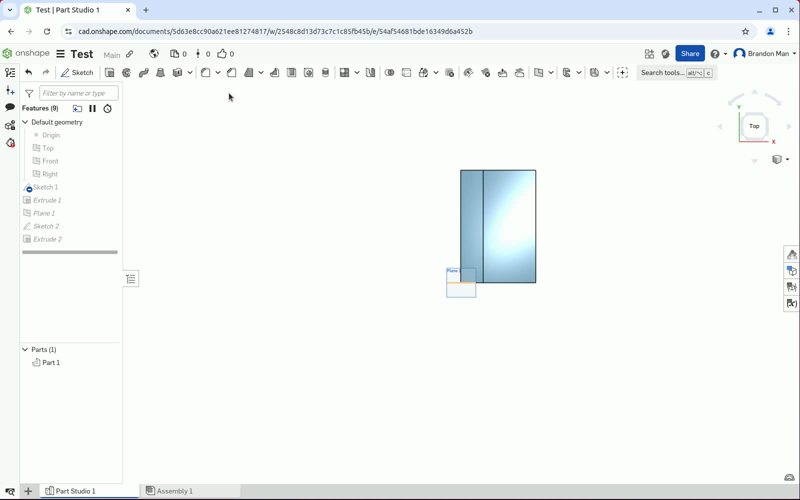
key(shift+s)
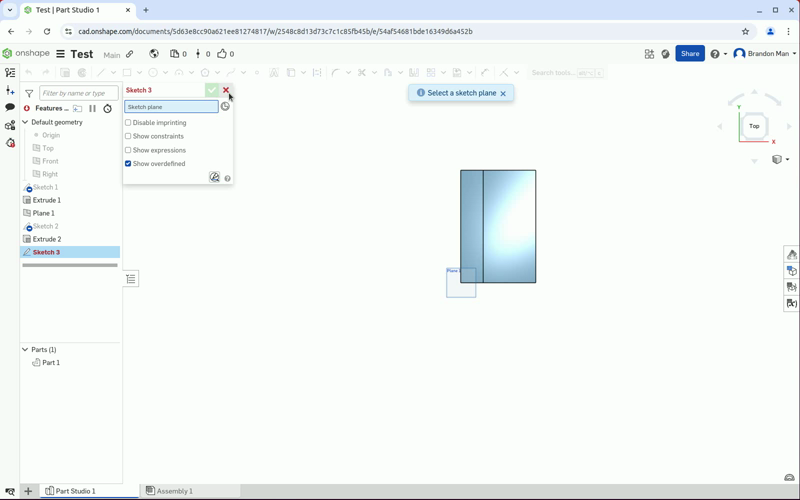
mouse_move(73, 215)
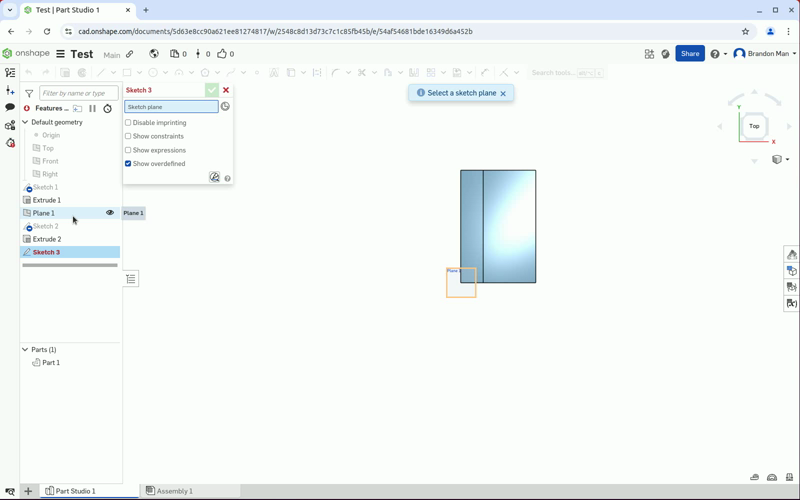
click(73, 215)
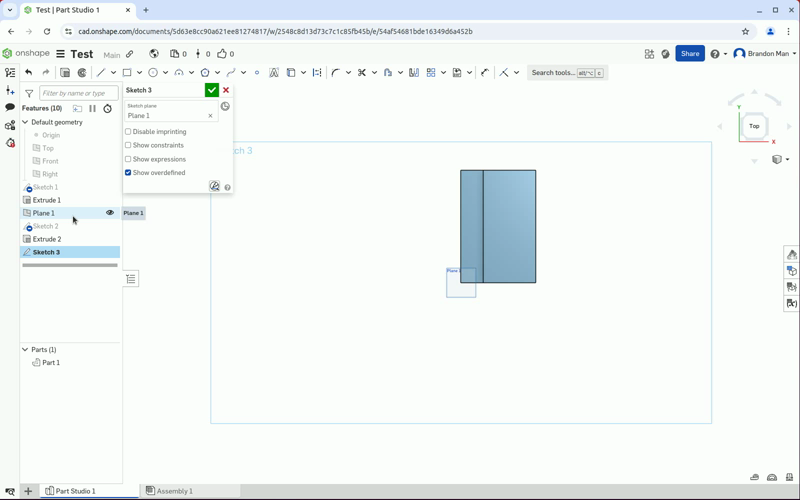
mouse_move(73, 352)
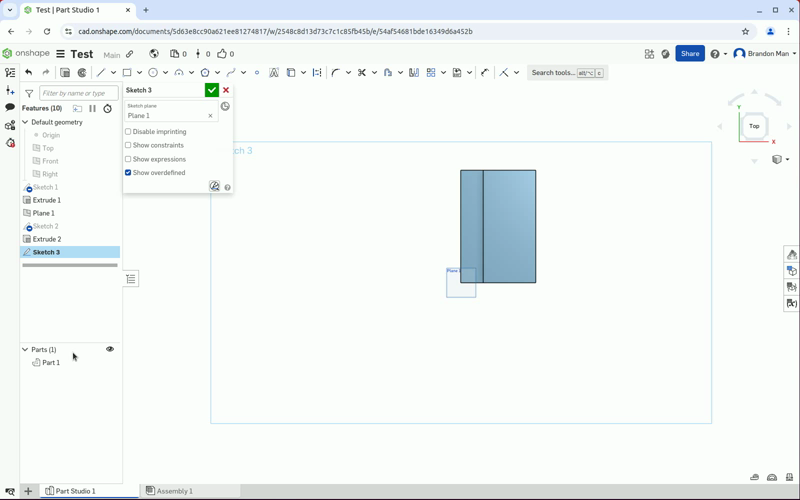
key(y)
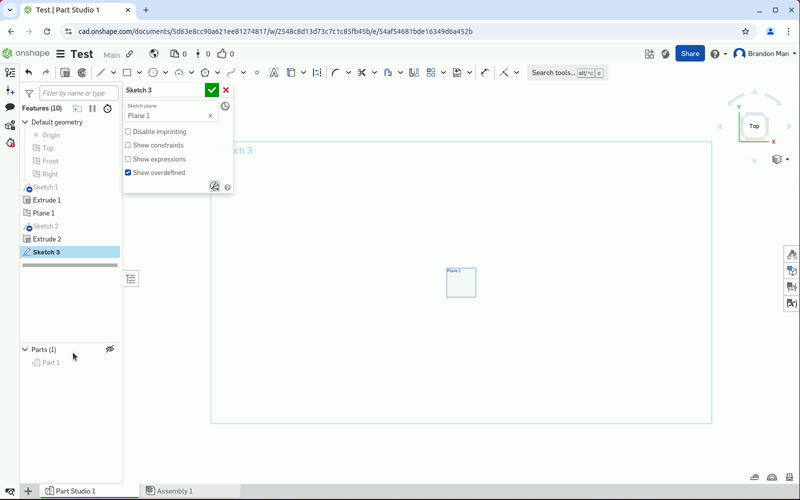
key(c)
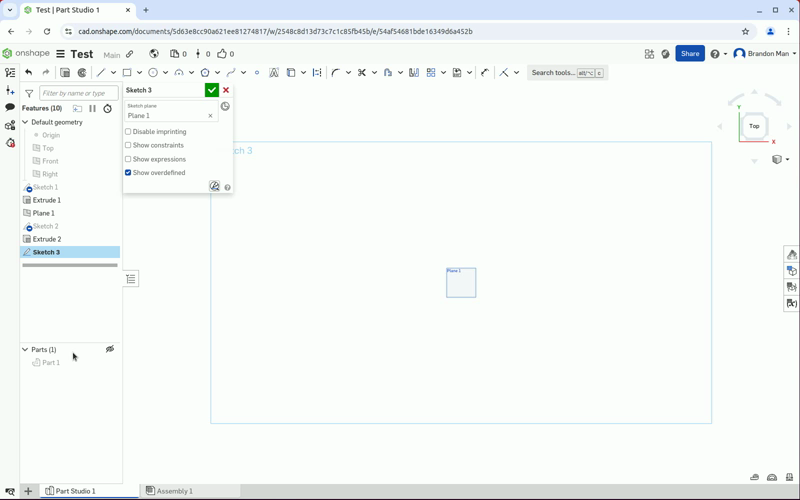
key_down(shift)
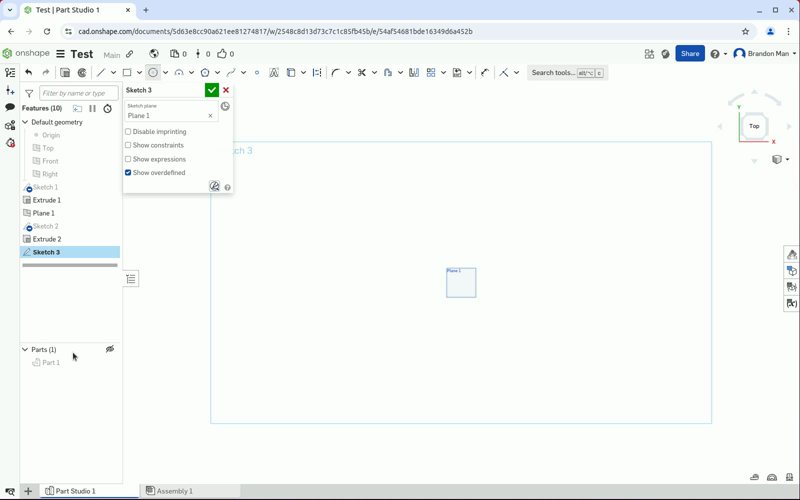
mouse_move(510, 226)
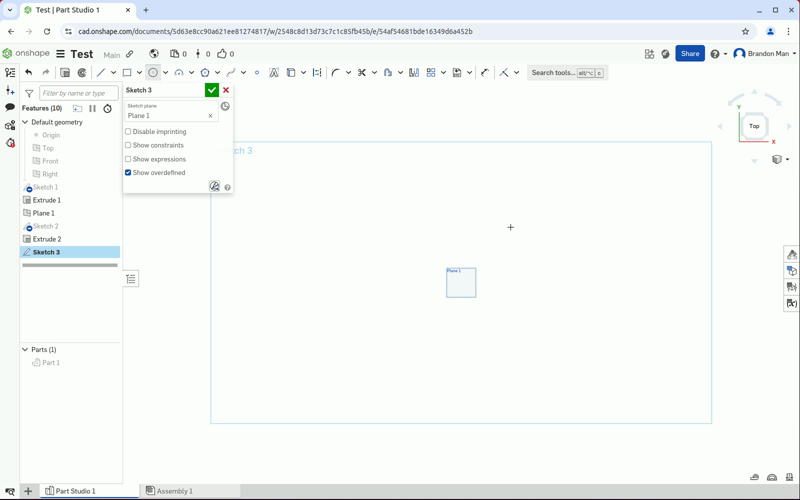
click(510, 226)
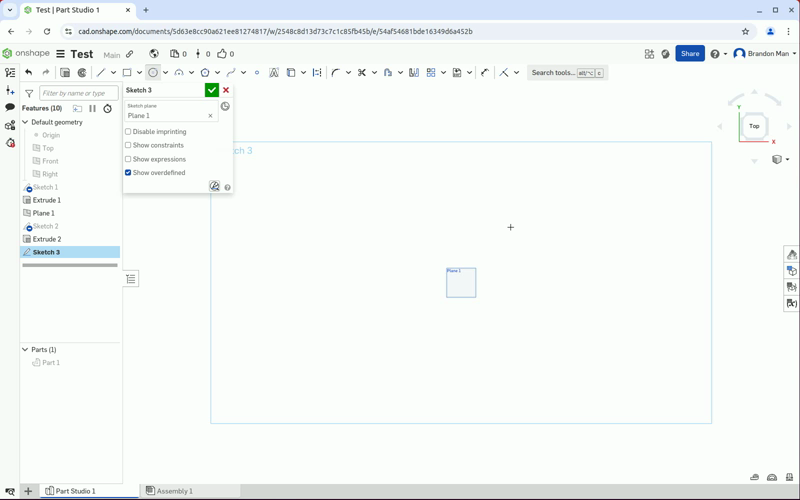
key_up(shift)
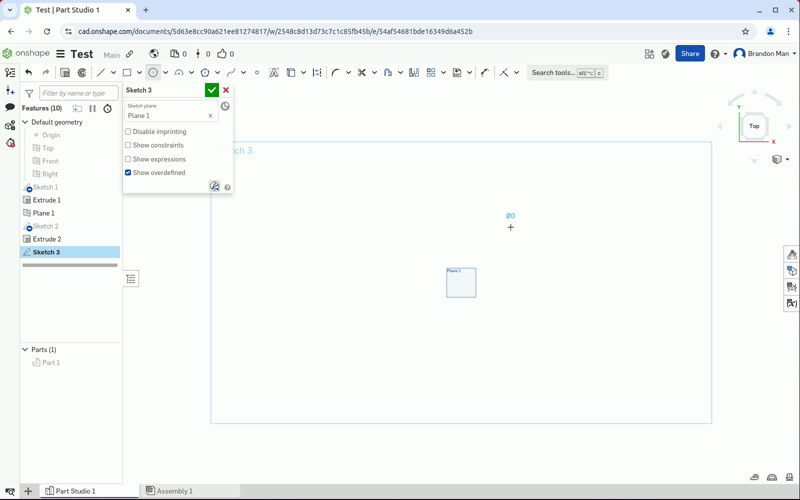
mouse_move(526, 226)
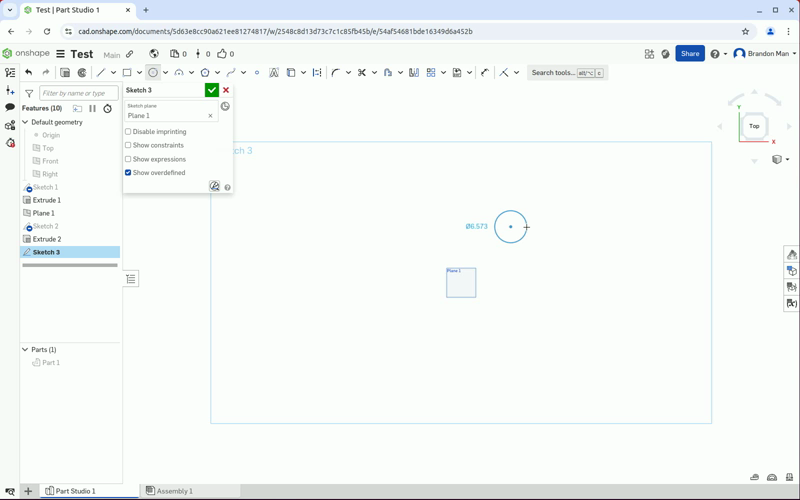
click(526, 226)
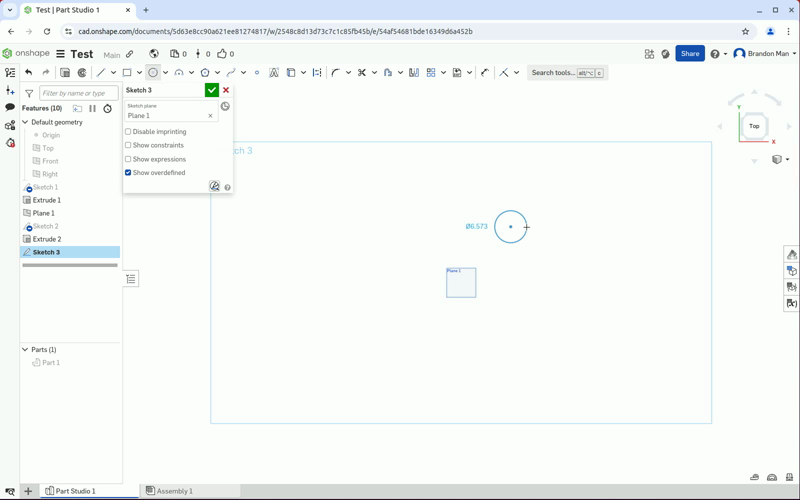
key(esc)
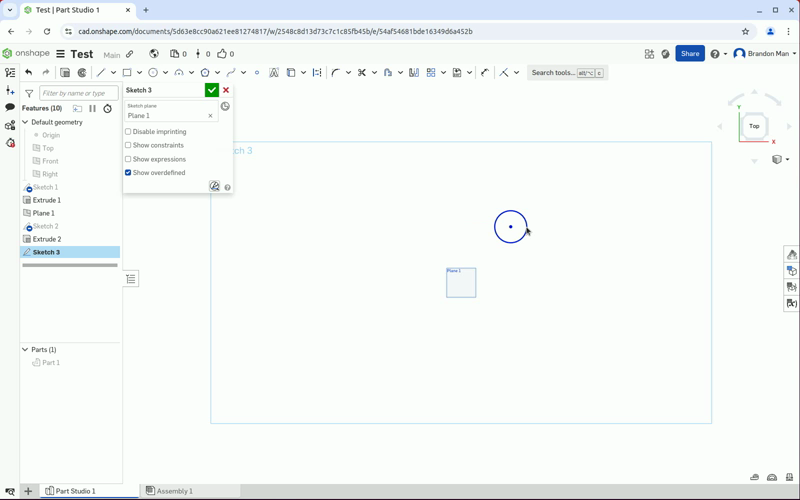
mouse_move(523, 229)
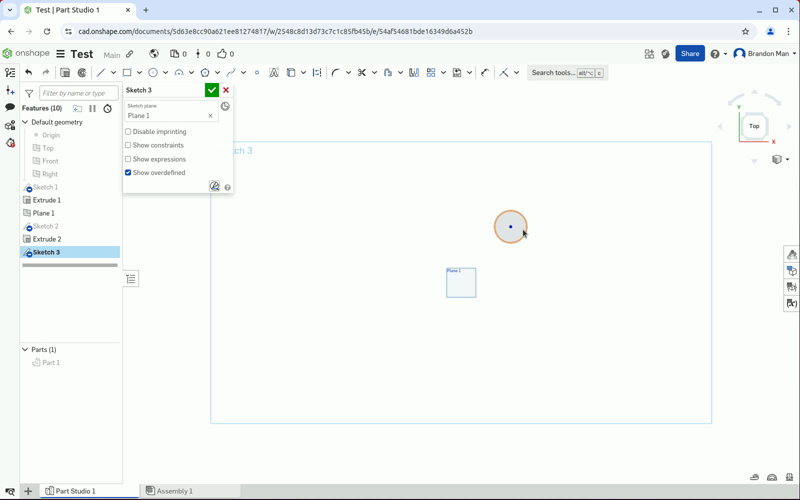
scroll(6)
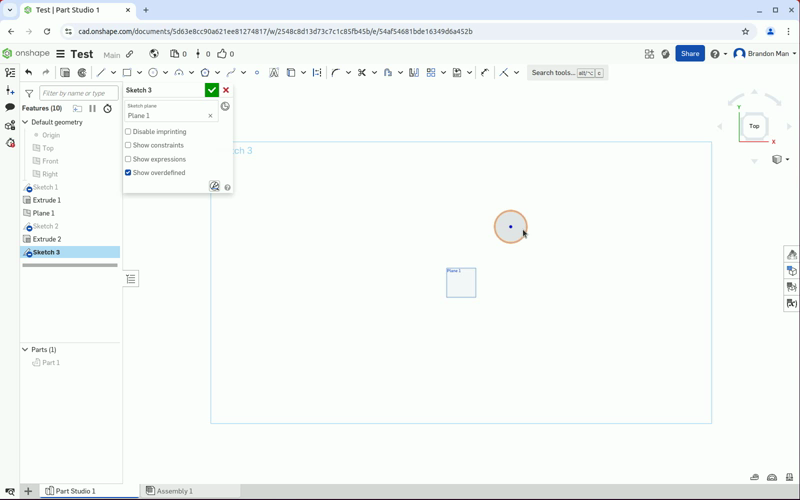
scroll(6)
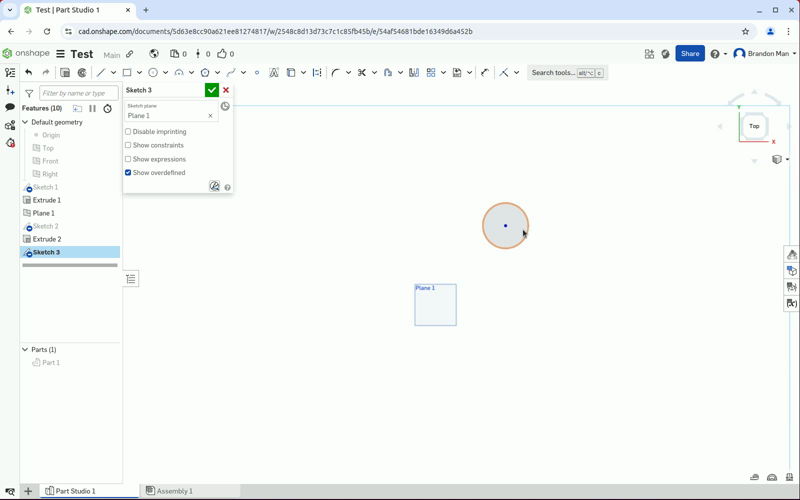
scroll(6)
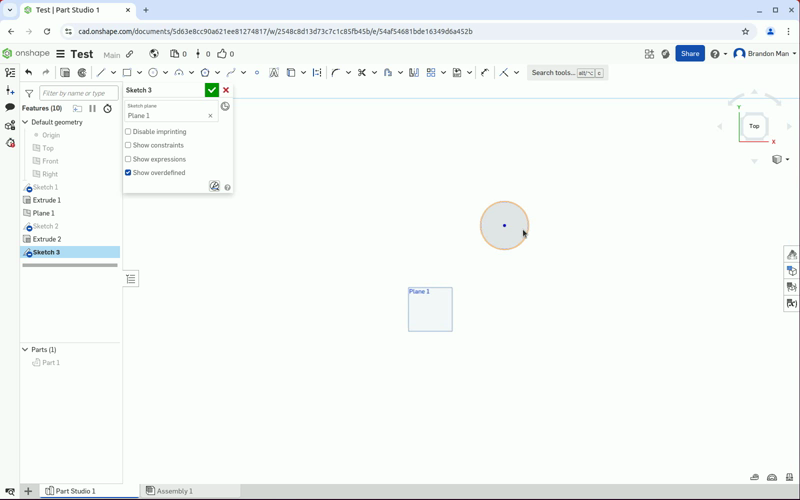
scroll(6)
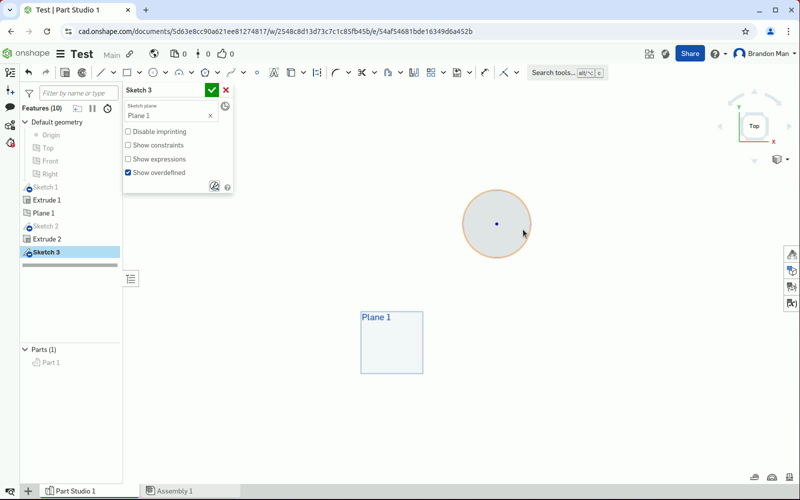
scroll(6)
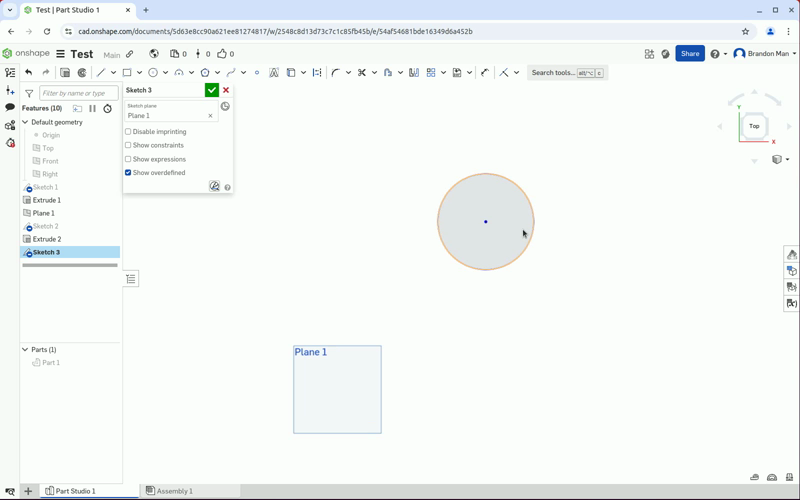
scroll(6)
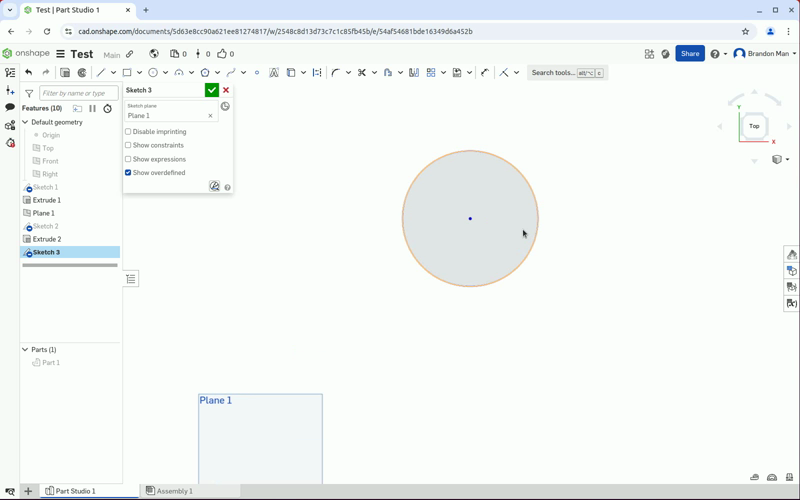
scroll(6)
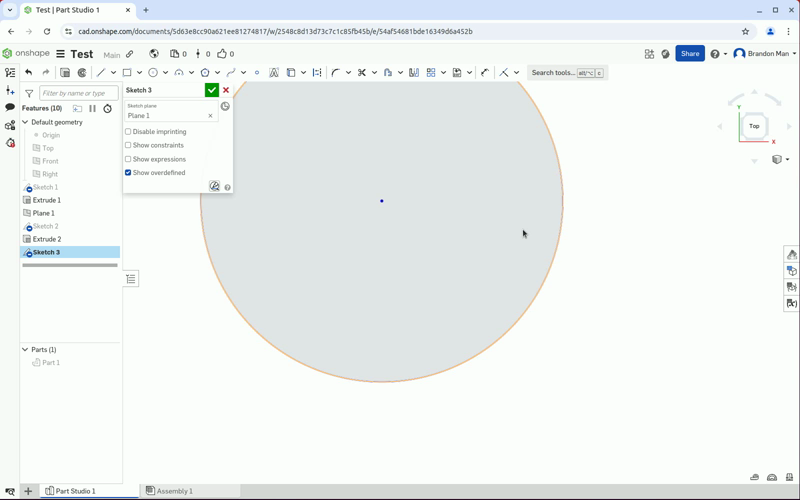
click(523, 229)
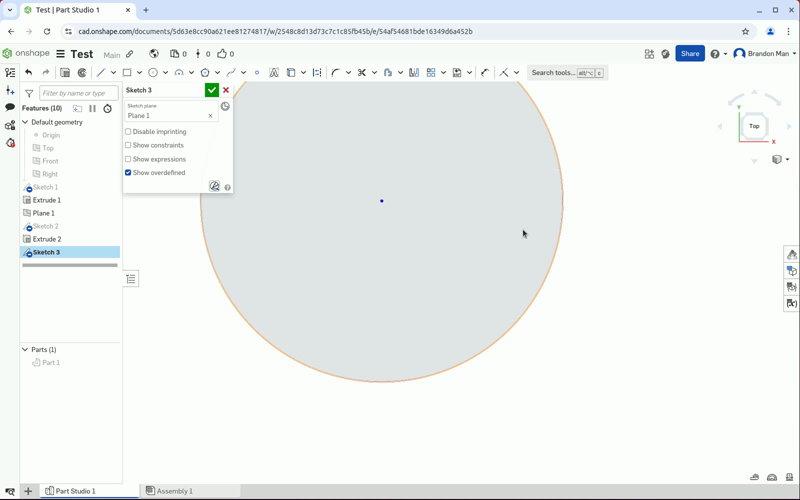
scroll(-6)
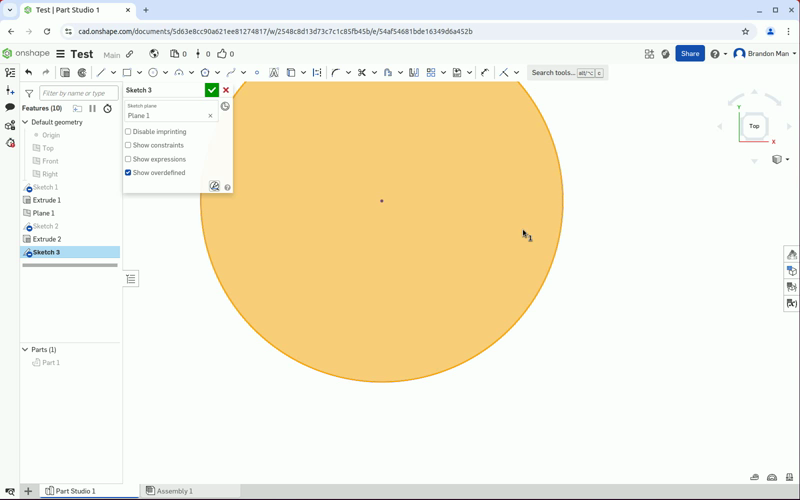
scroll(-6)
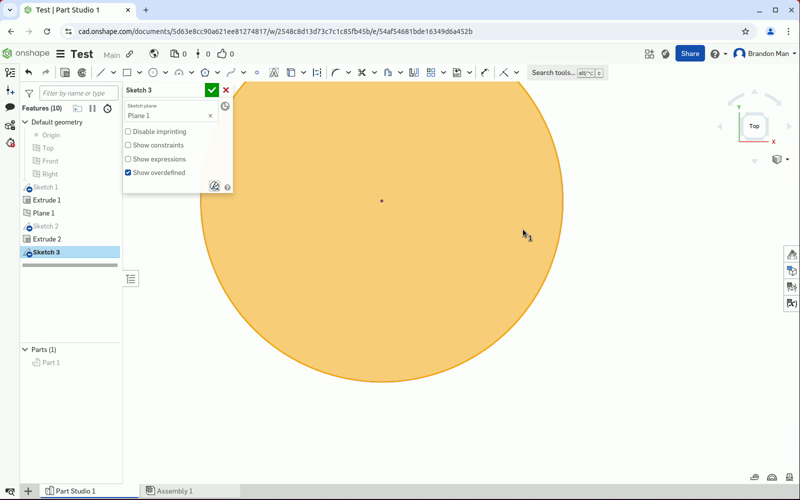
scroll(-6)
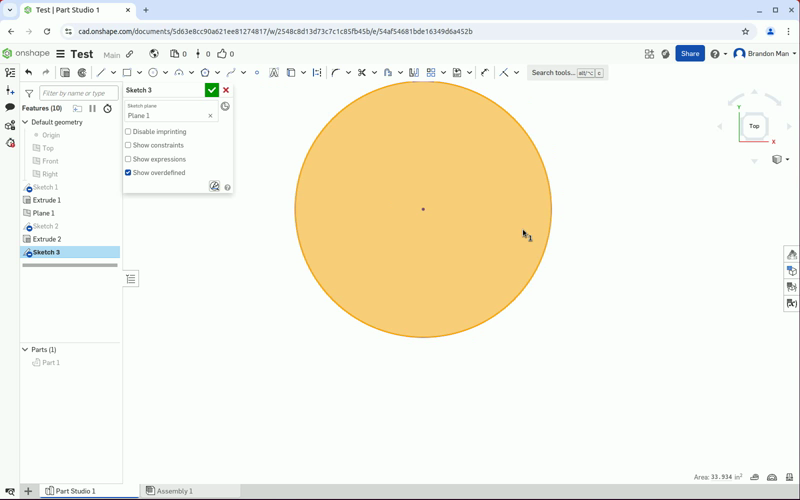
scroll(-6)
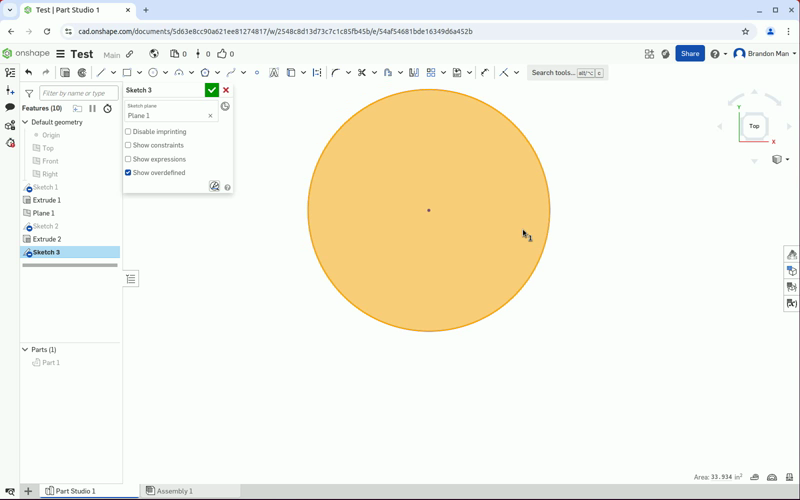
scroll(-6)
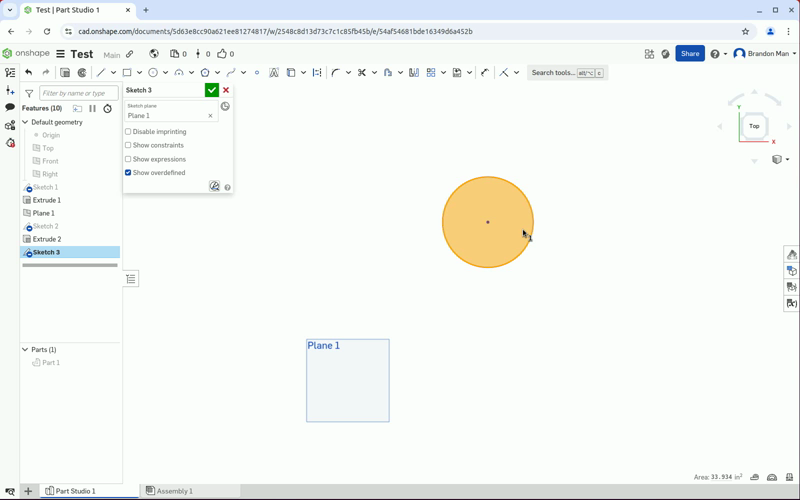
scroll(-6)
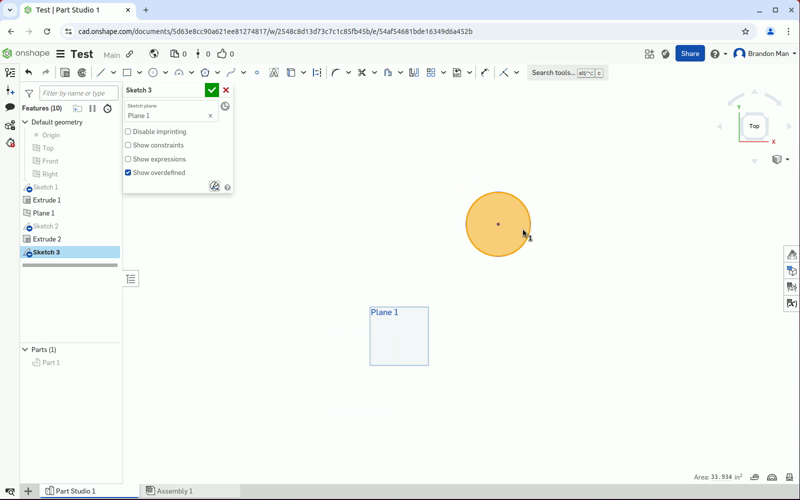
scroll(-6)
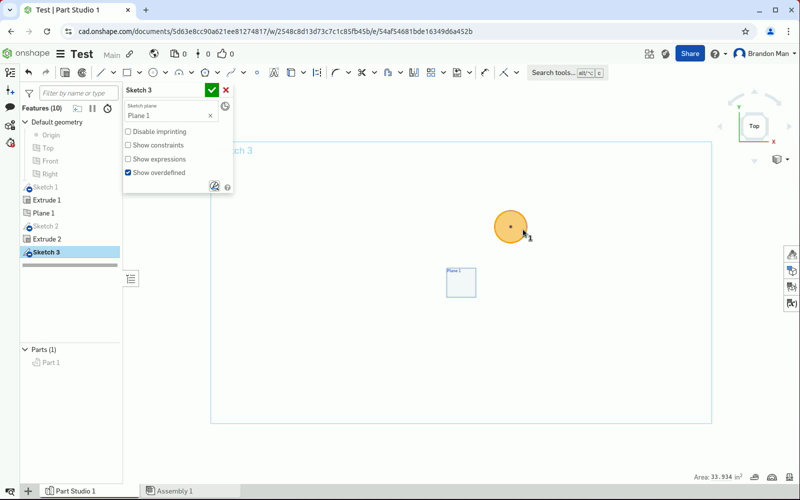
mouse_move(73, 352)
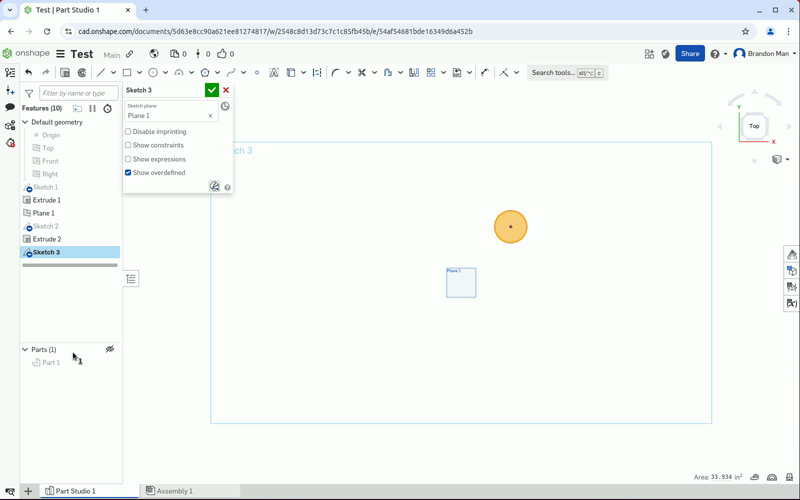
key(shift+y)
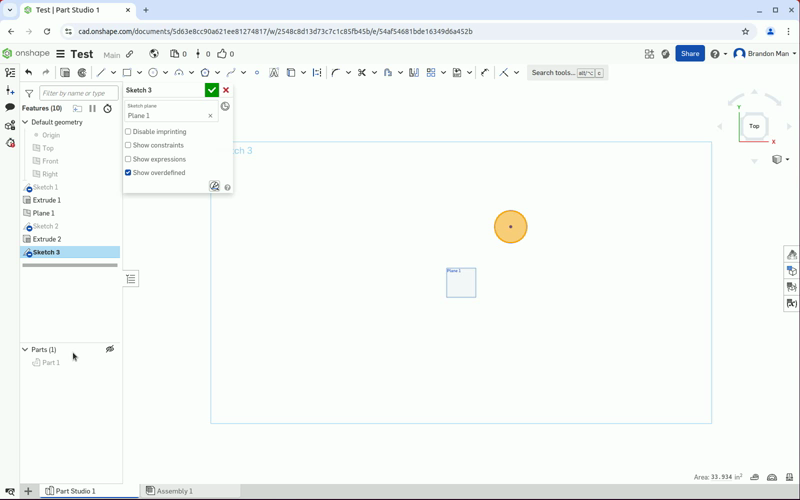
key(shift+e)
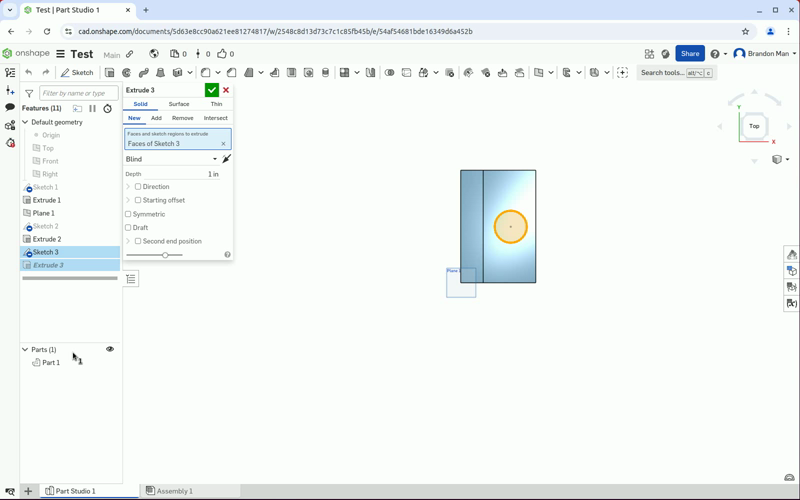
mouse_move(143, 106)
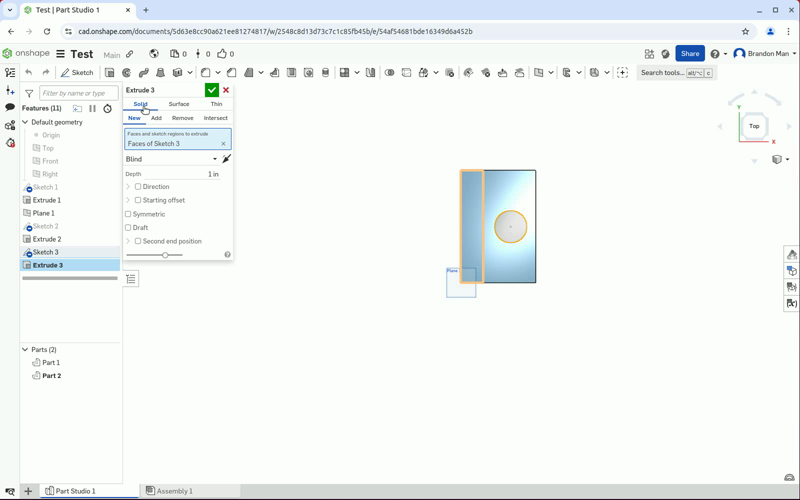
click(143, 106)
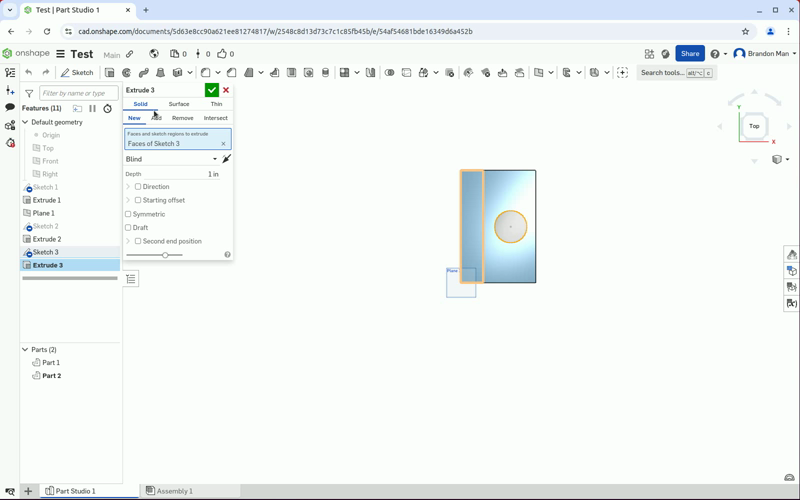
mouse_move(186, 120)
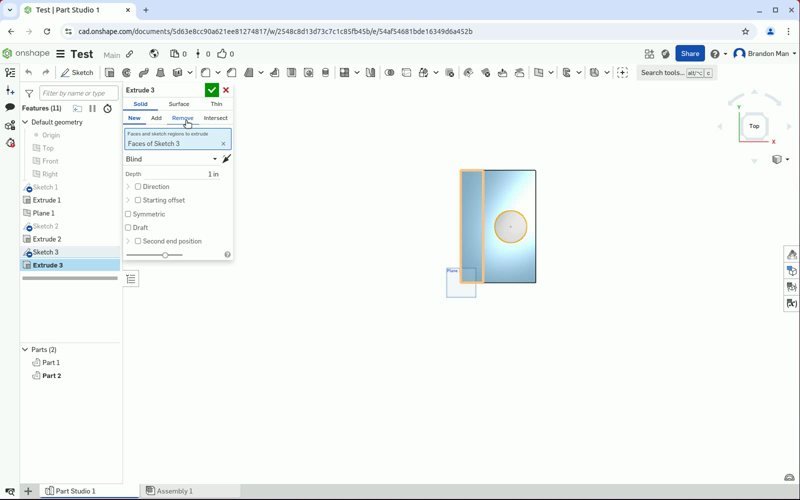
click(186, 120)
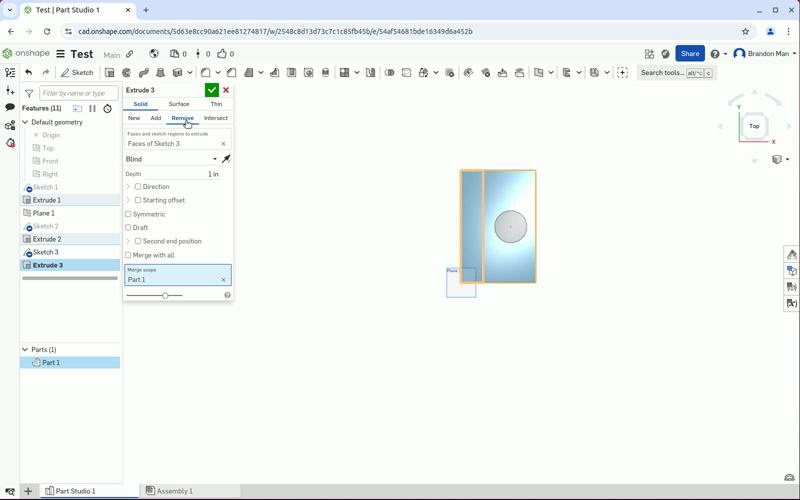
key(tab, 4)
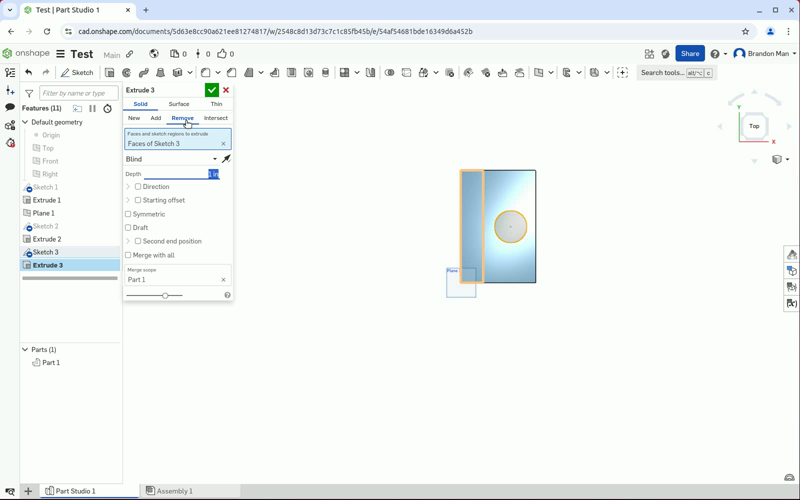
text(30.811)
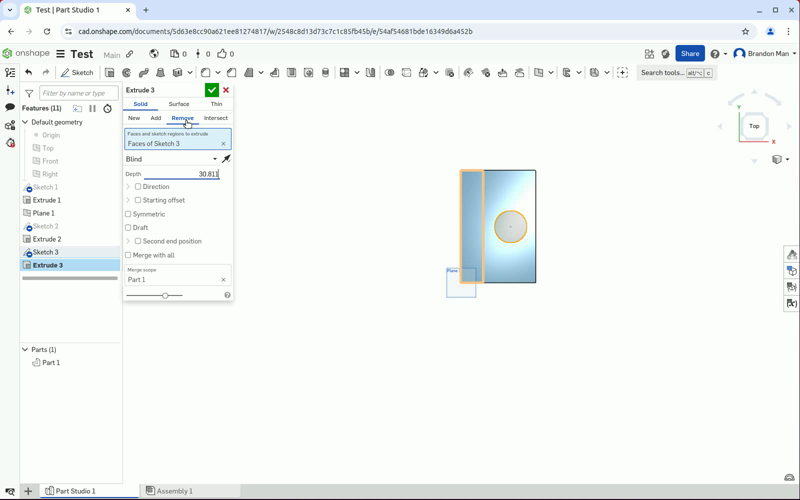
key(tab, 6)
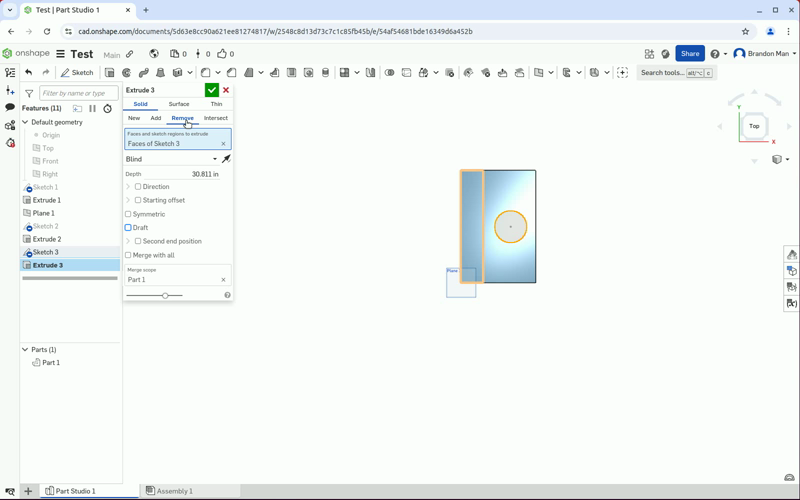
key(space)
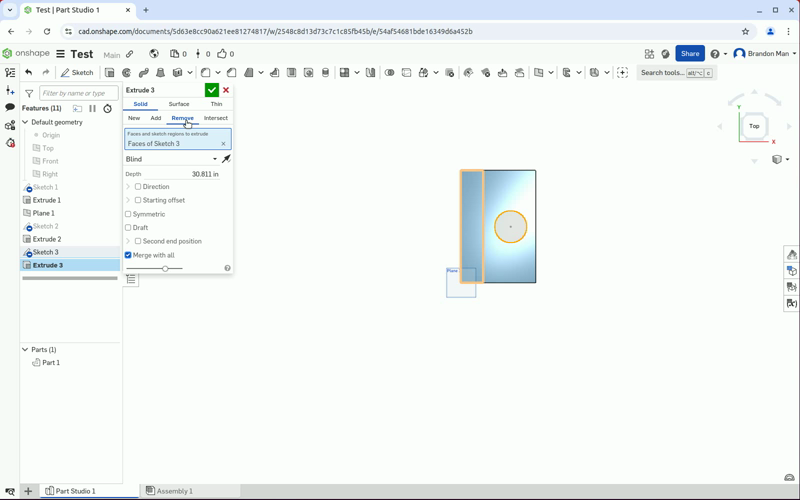
key(enter)
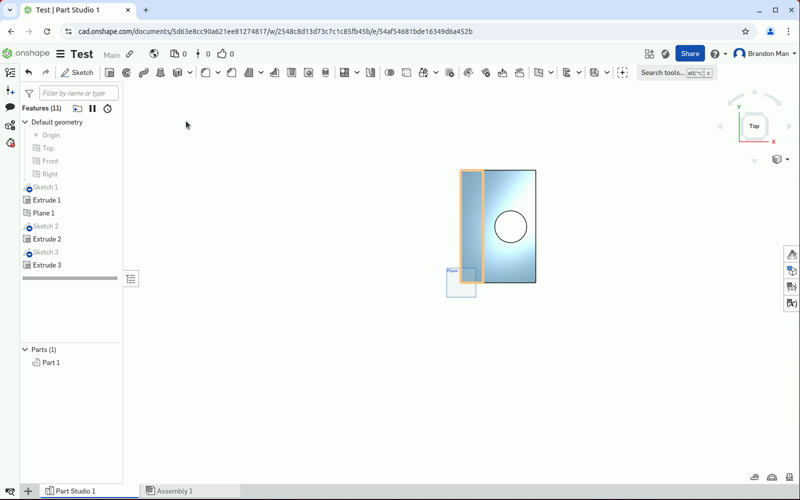
key(shift+h)
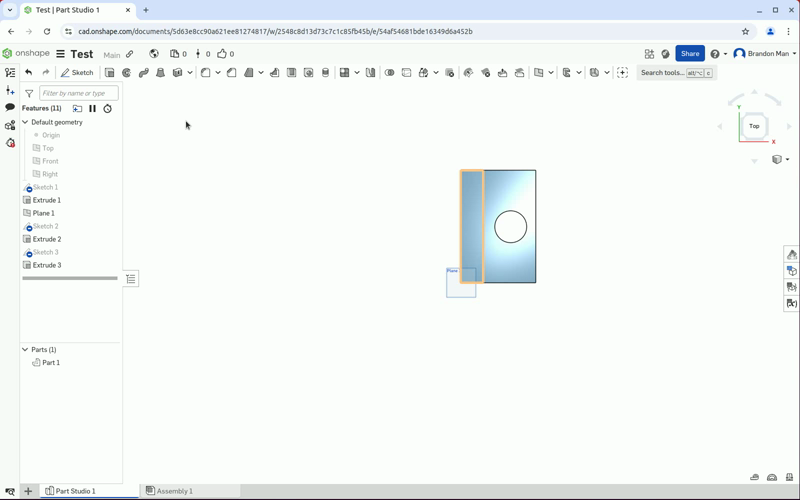
key(shift+h)
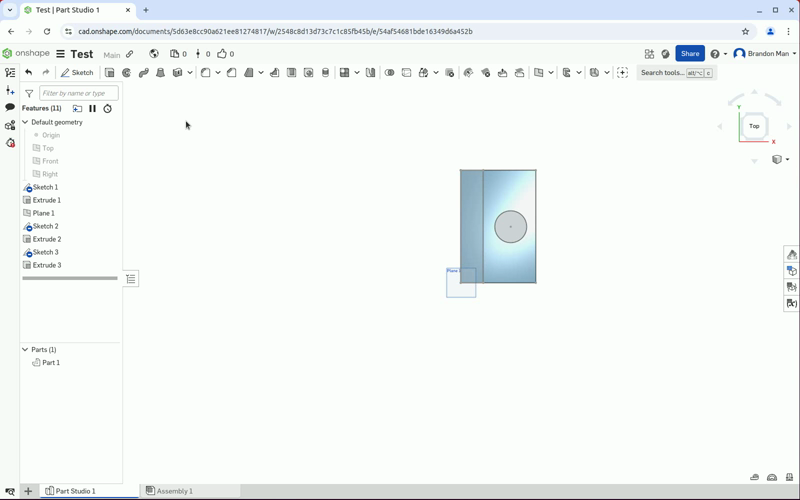
key(shift+7)
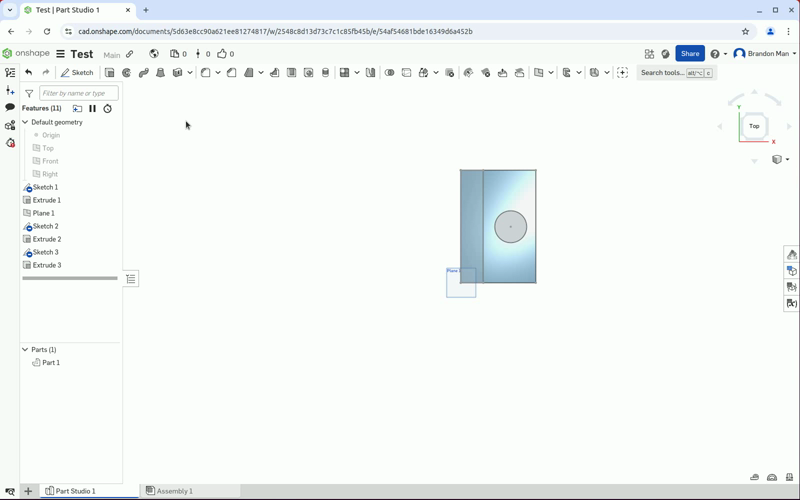
key(up, 3)
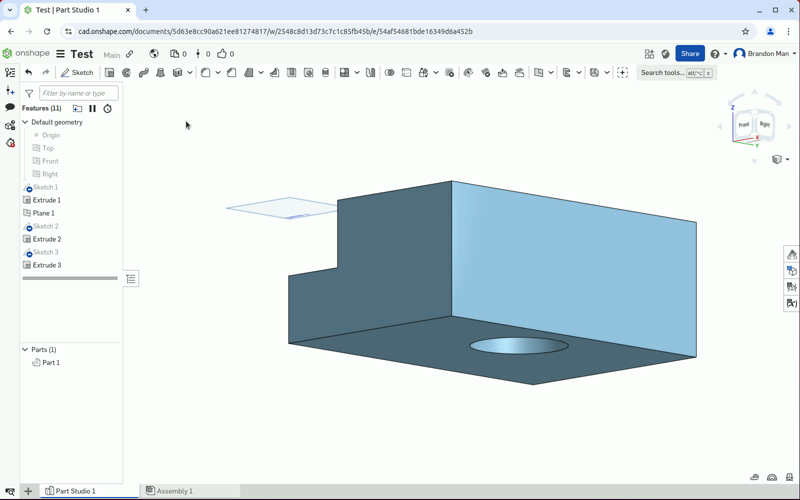
key(left, 3)
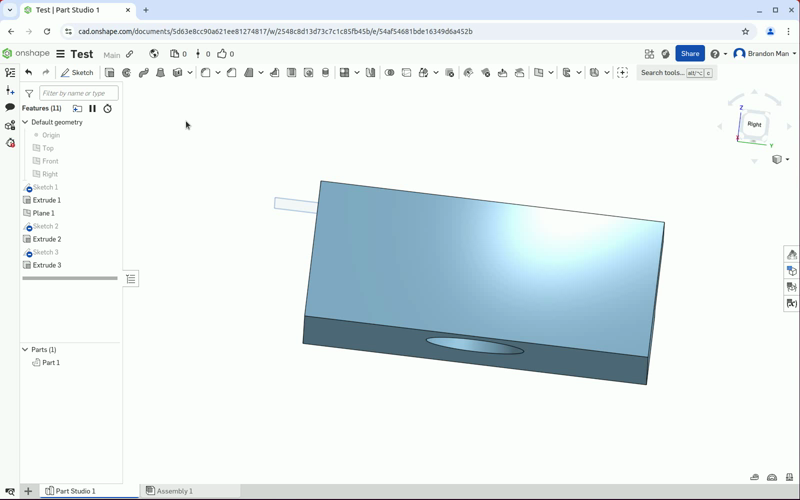
key(right, 3)
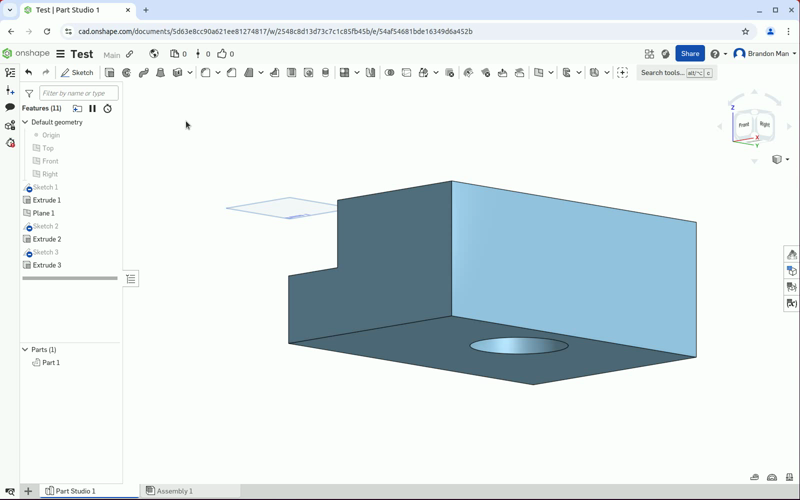
key(down, 3)
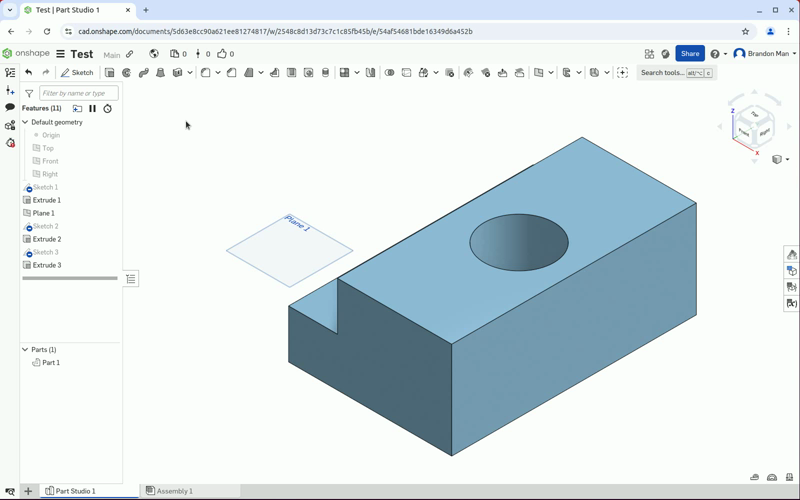
mouse_move(73, 189)
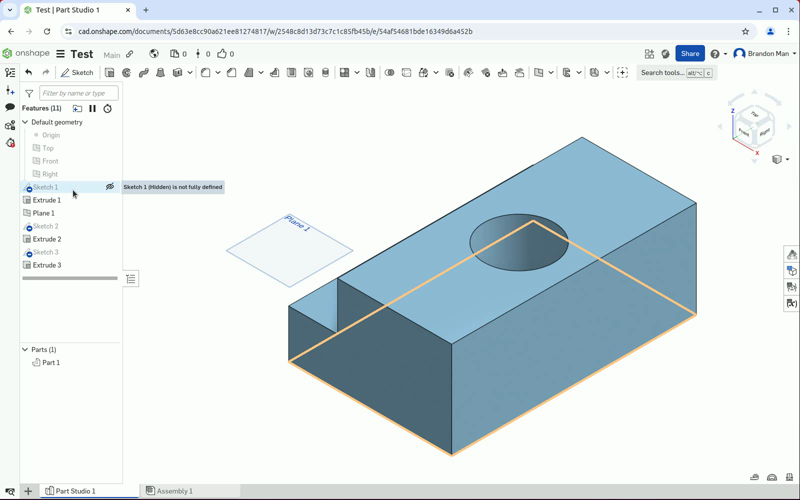
click(73, 189)